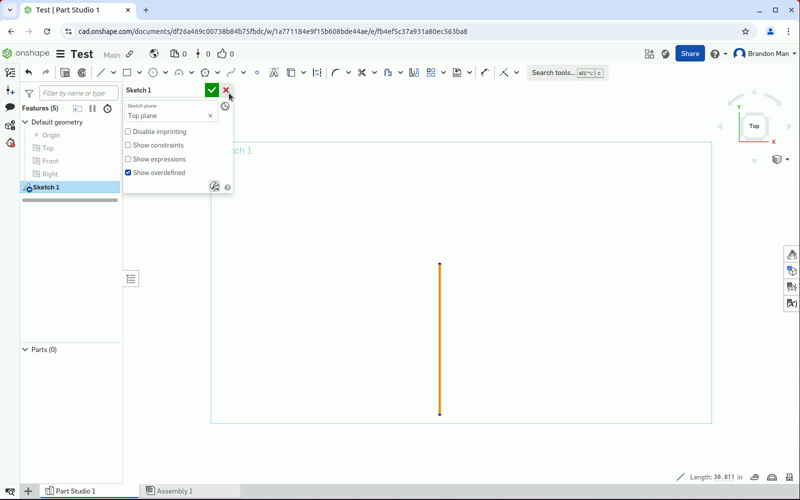
key(shift+h)
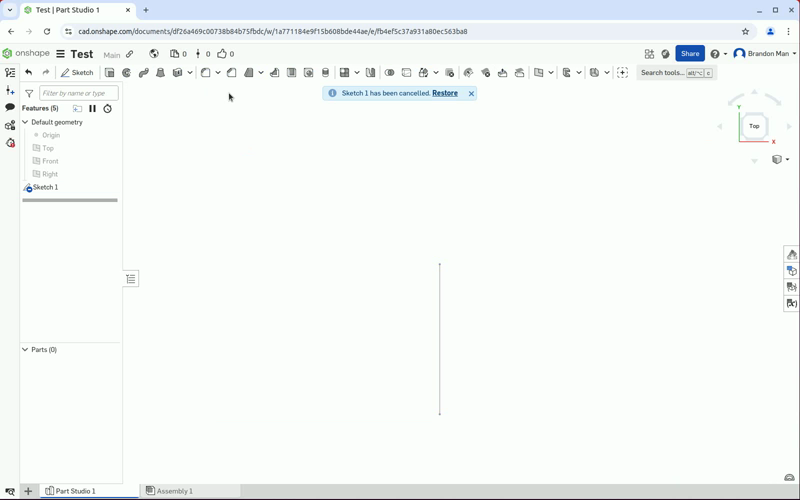
key(shift+s)
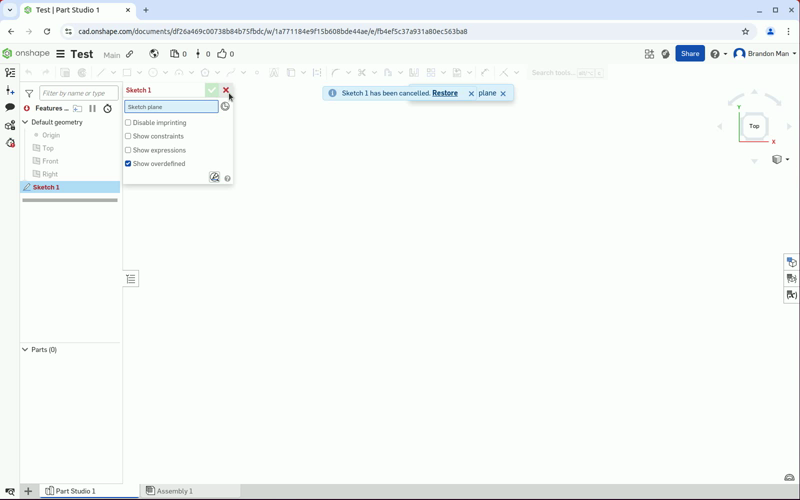
mouse_move(73, 150)
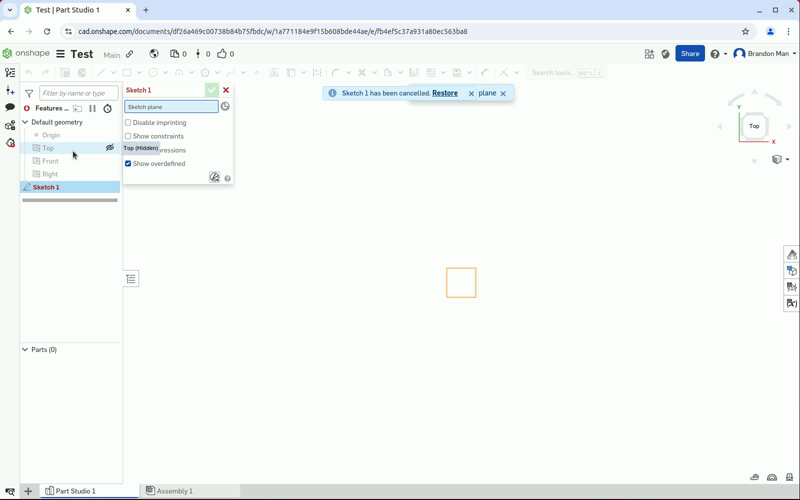
click(73, 150)
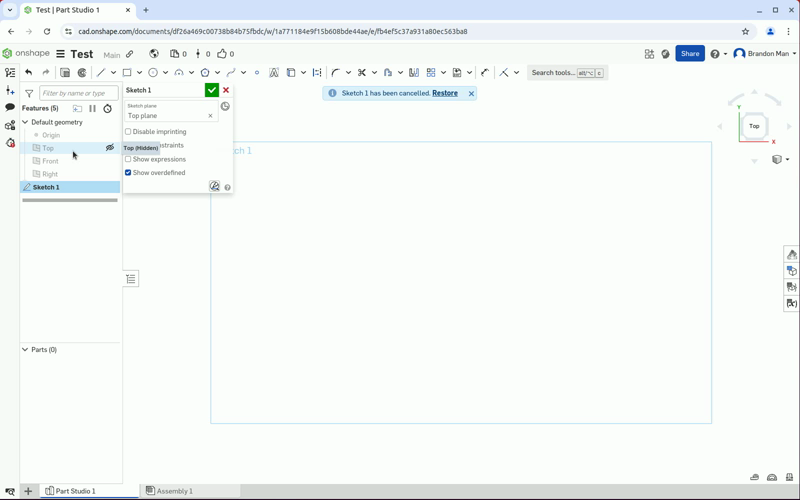
mouse_move(73, 352)
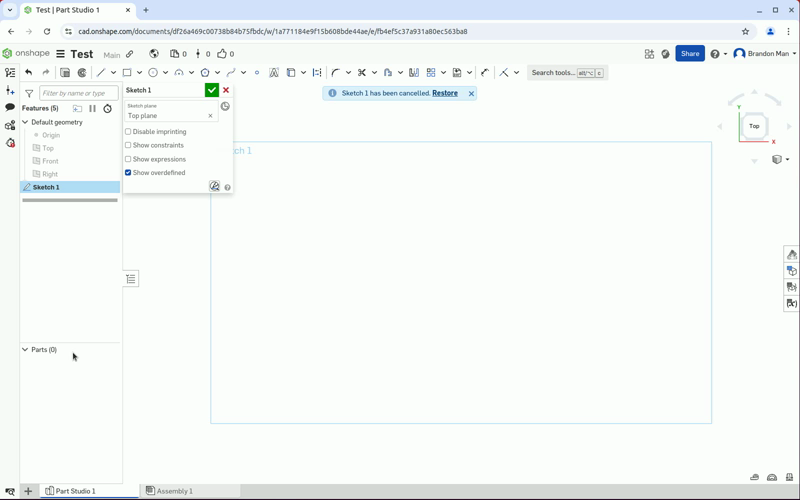
key(y)
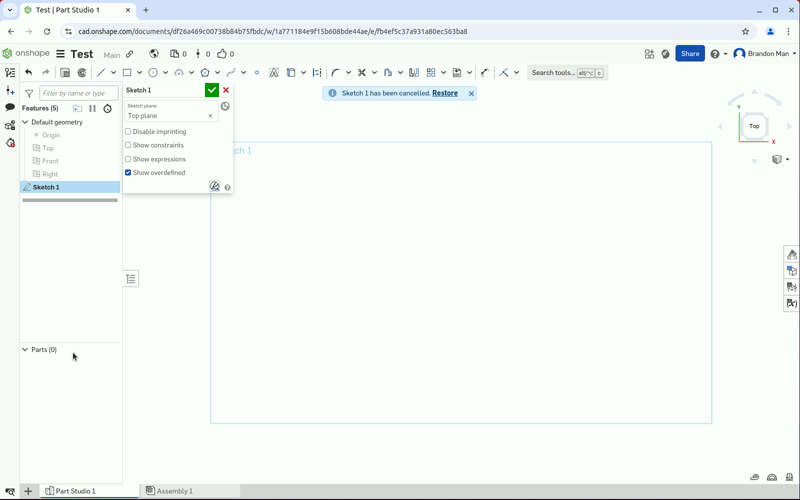
key(c)
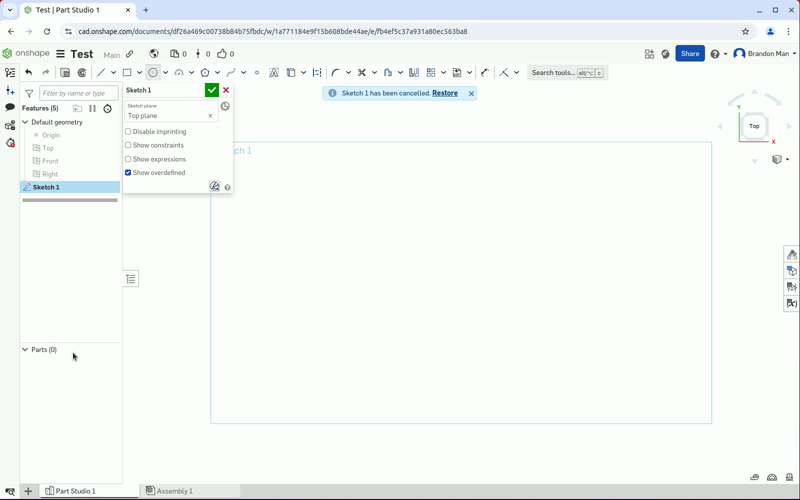
key_down(shift)
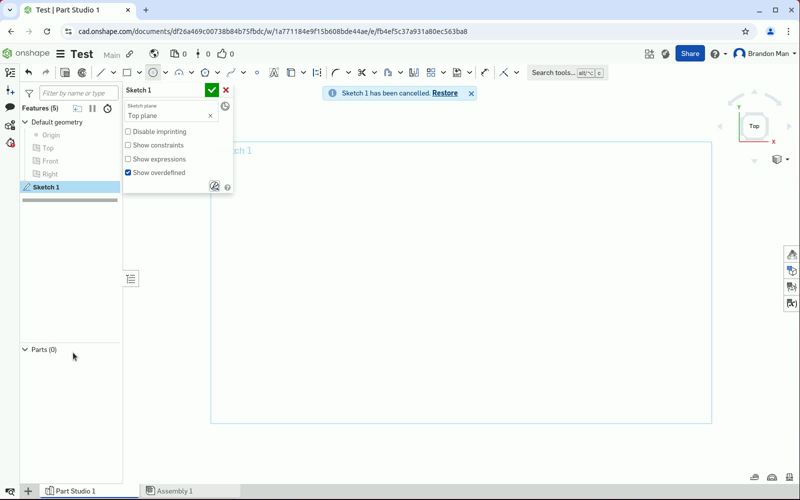
mouse_move(461, 282)
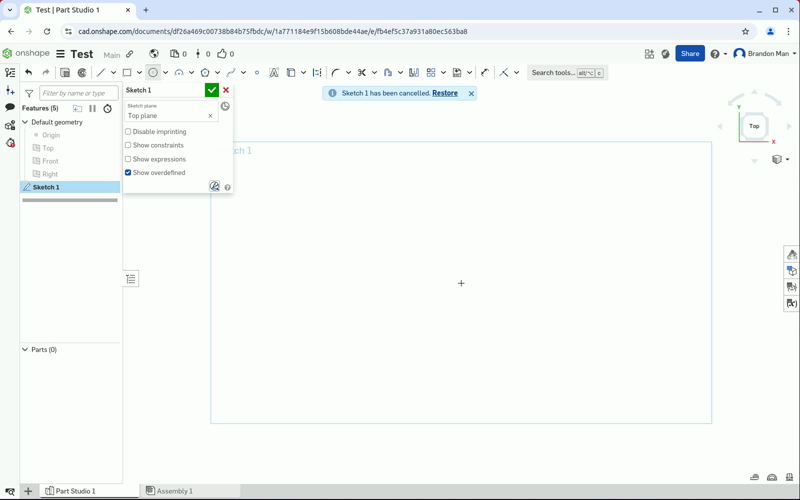
click(461, 282)
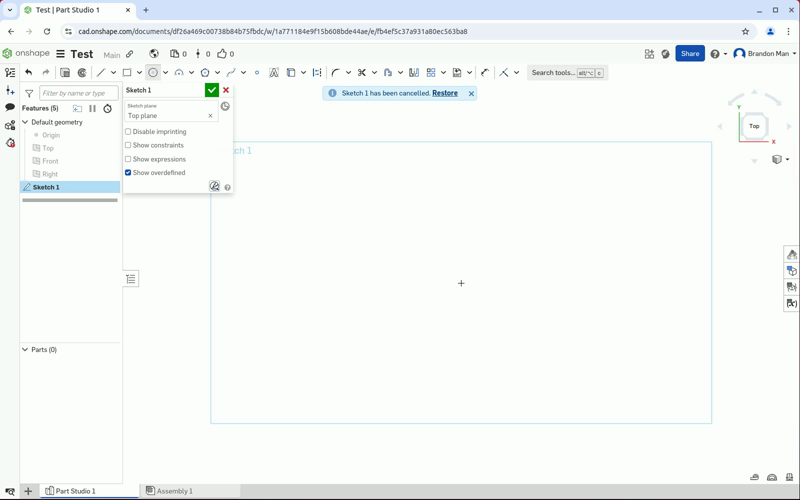
key_up(shift)
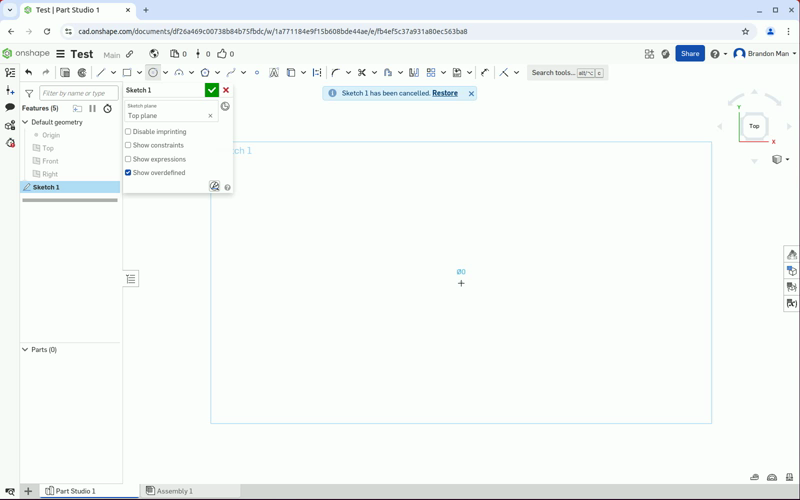
mouse_move(465, 282)
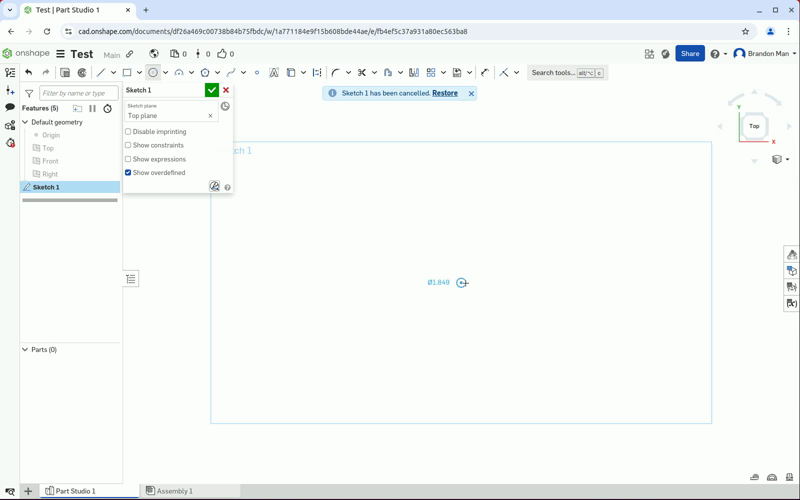
click(465, 282)
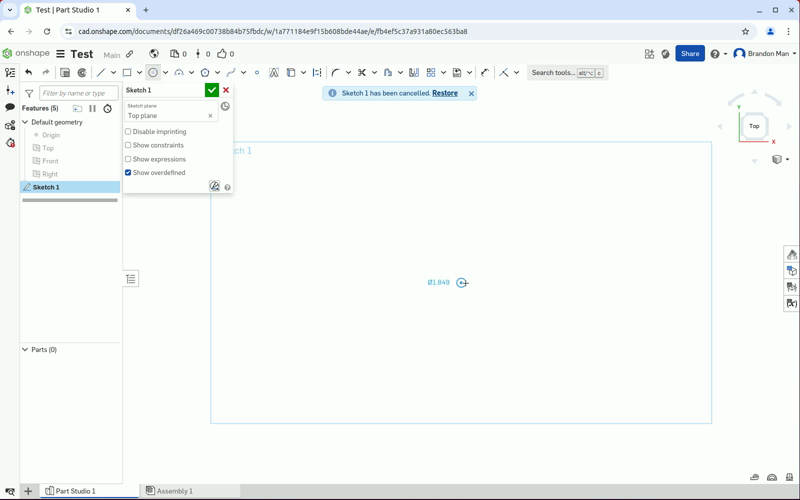
key(esc)
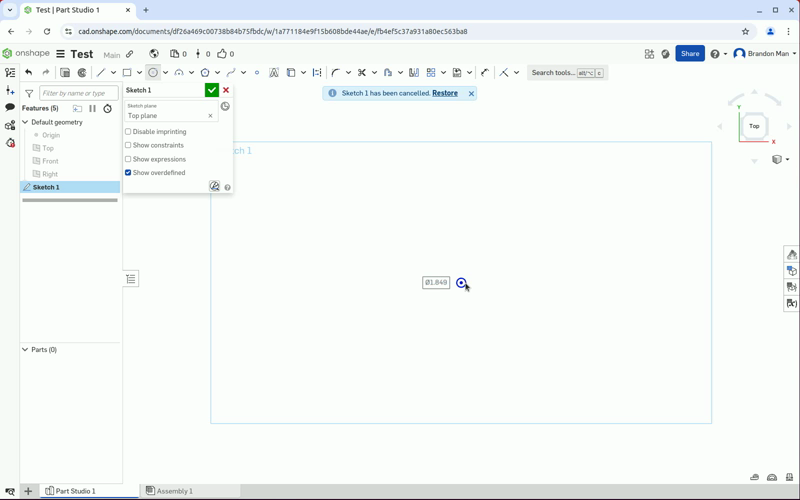
mouse_move(461, 279)
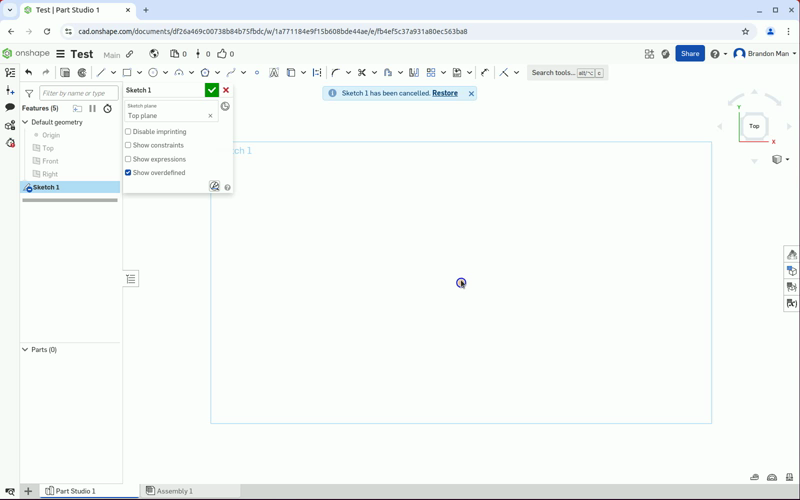
scroll(6)
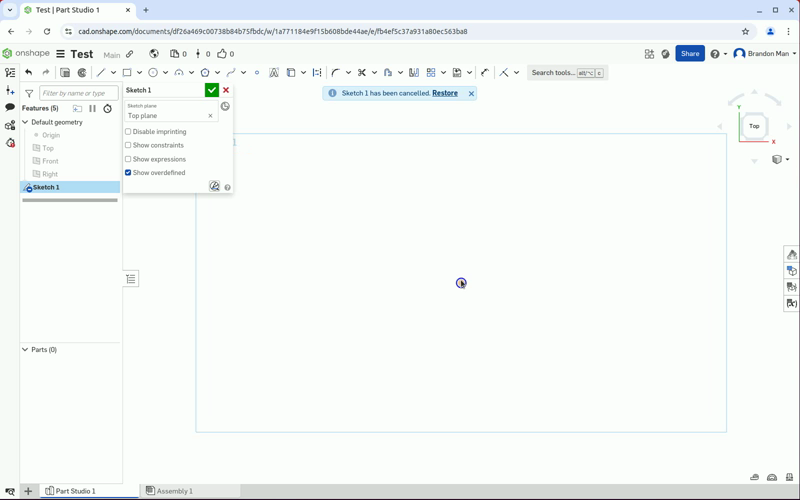
scroll(6)
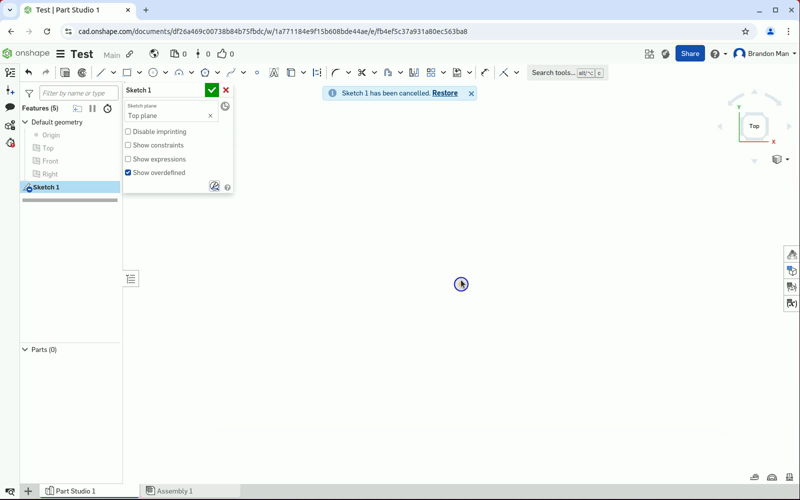
scroll(6)
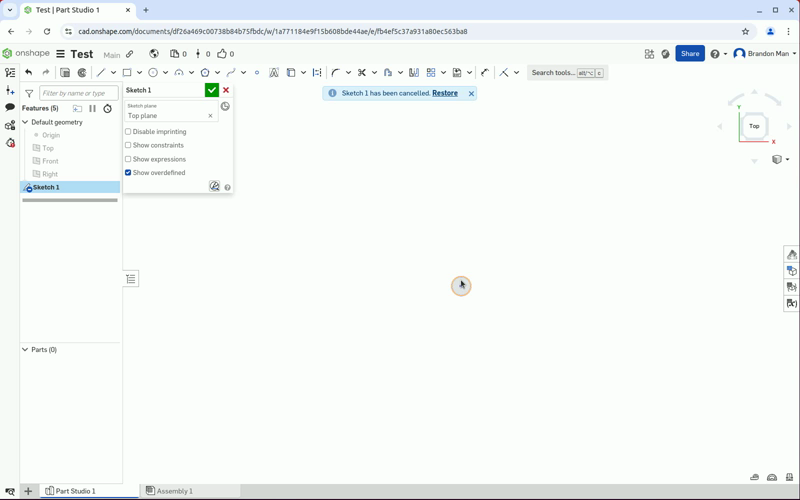
scroll(6)
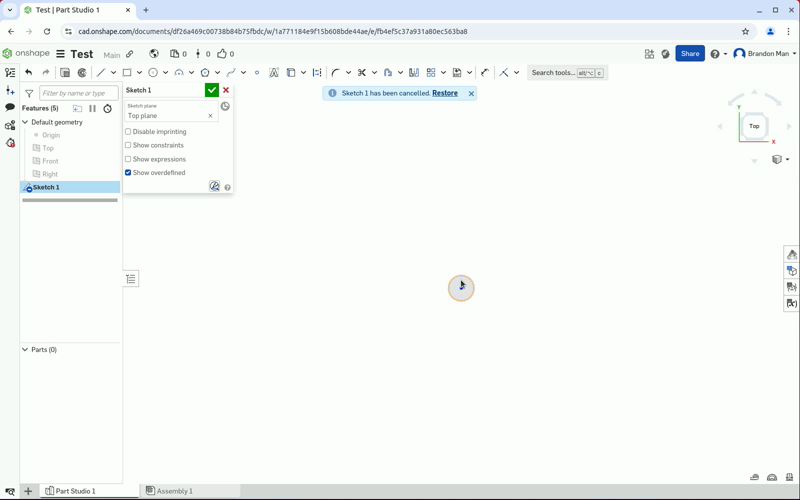
scroll(6)
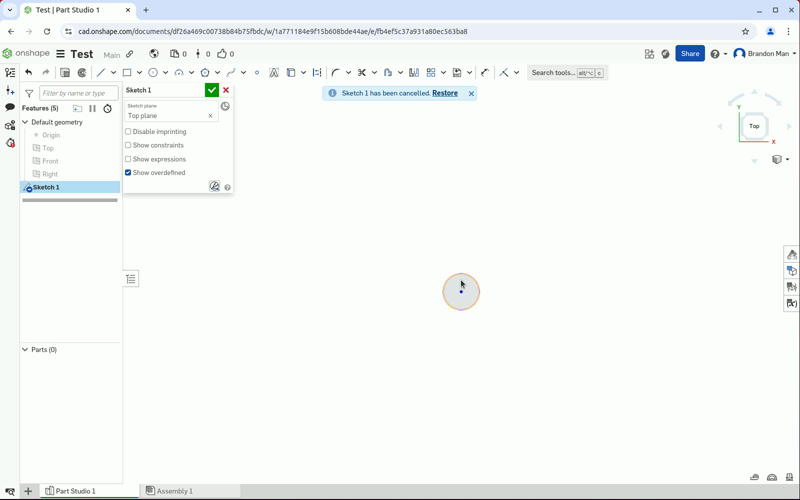
scroll(6)
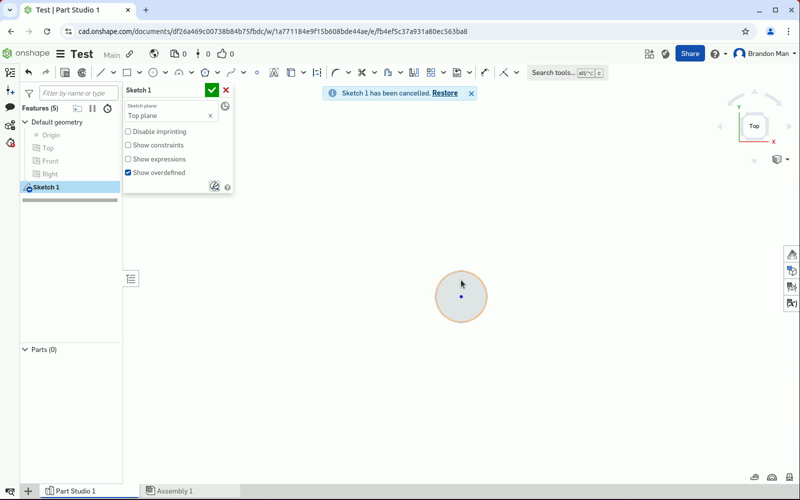
scroll(6)
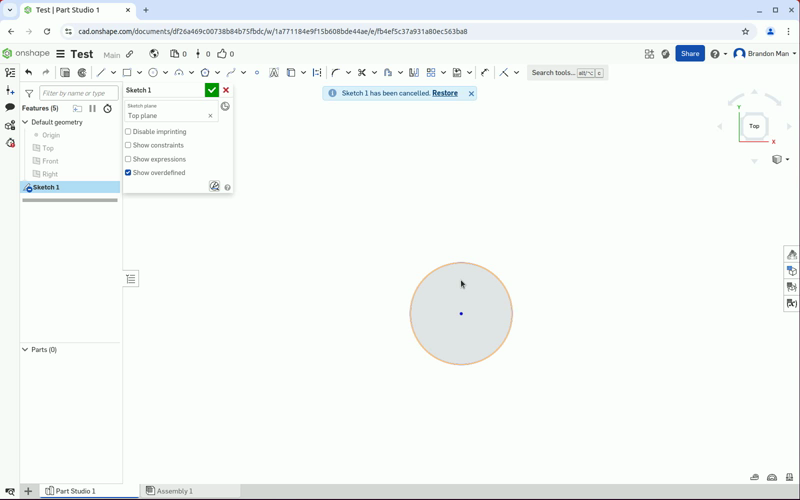
click(461, 279)
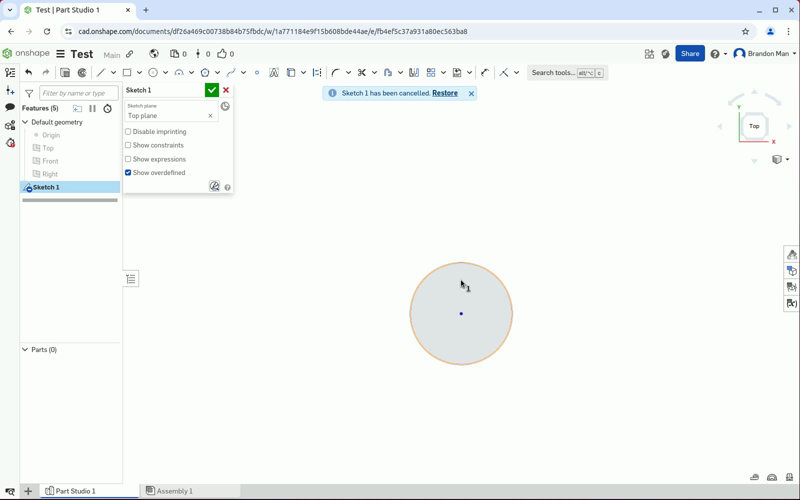
scroll(-6)
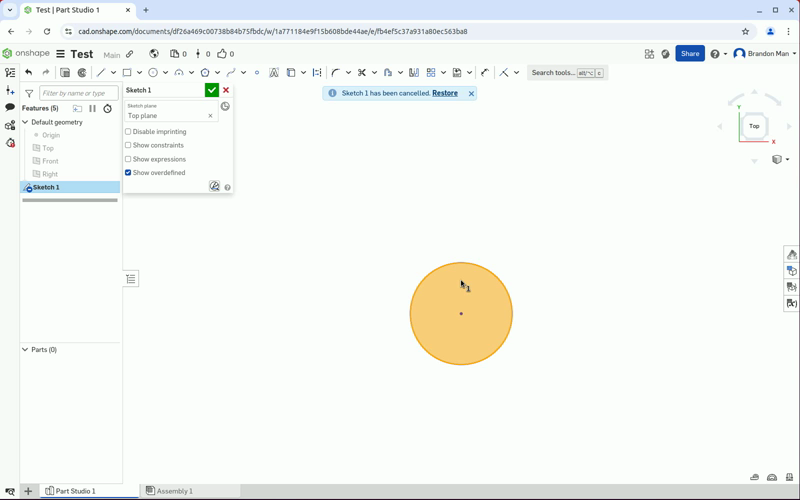
scroll(-6)
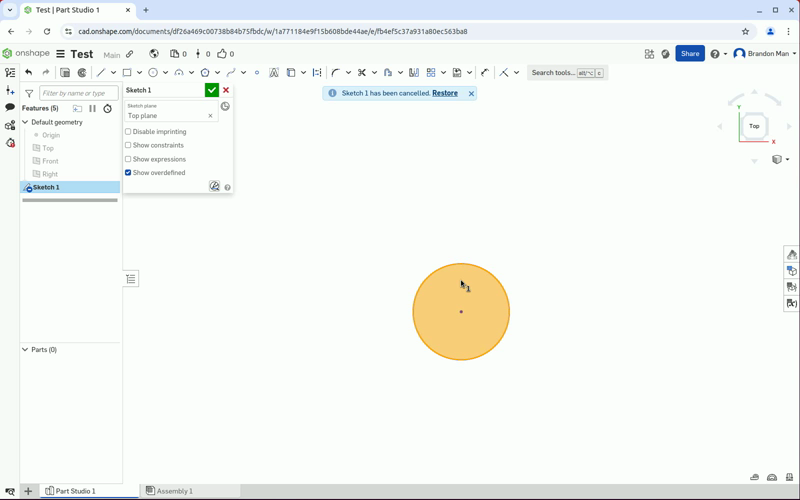
scroll(-6)
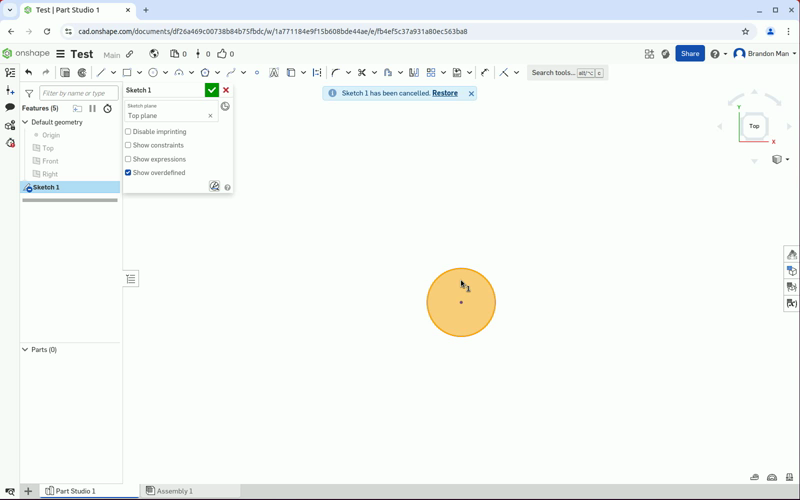
scroll(-6)
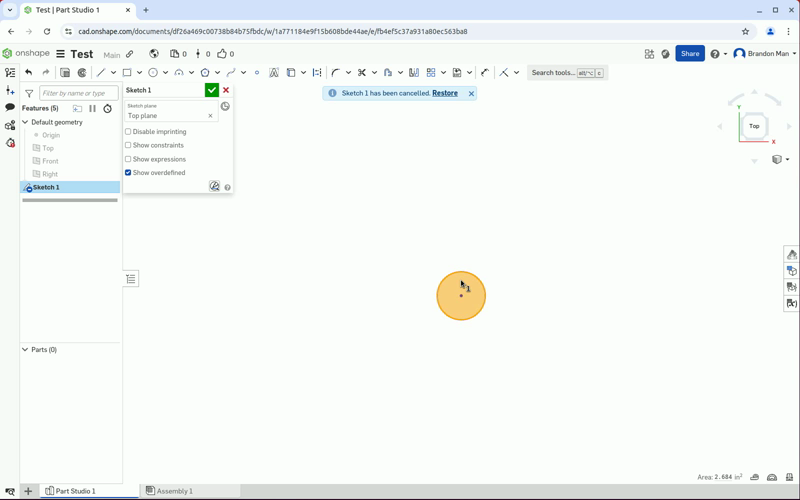
scroll(-6)
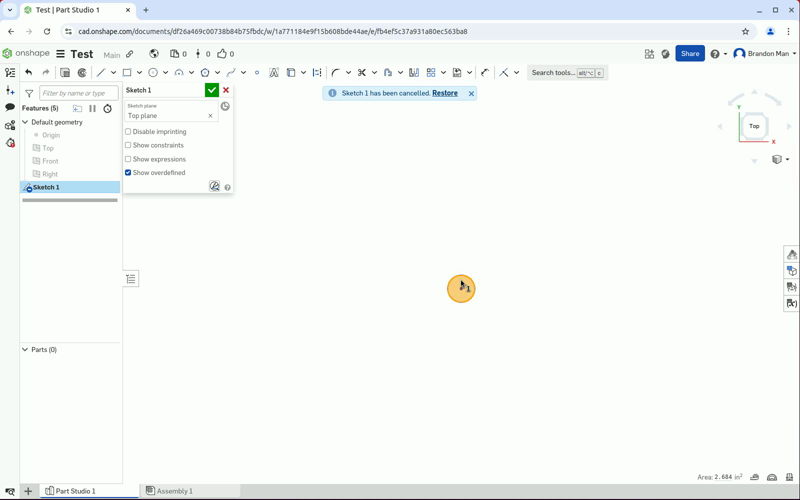
scroll(-6)
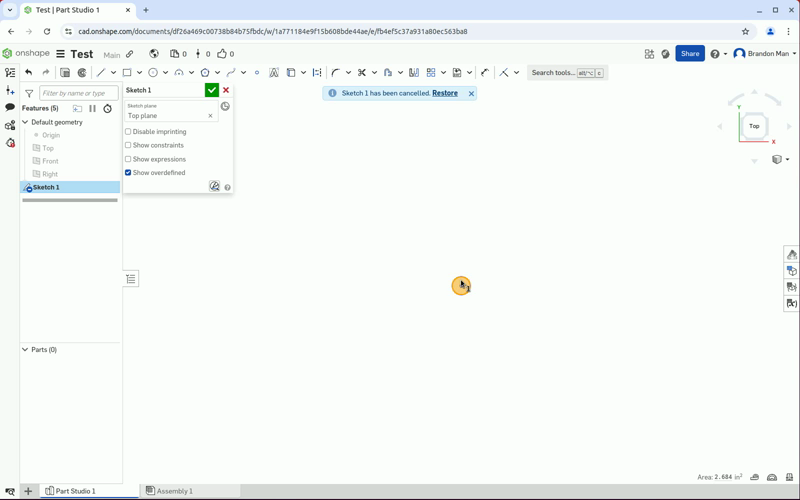
scroll(-6)
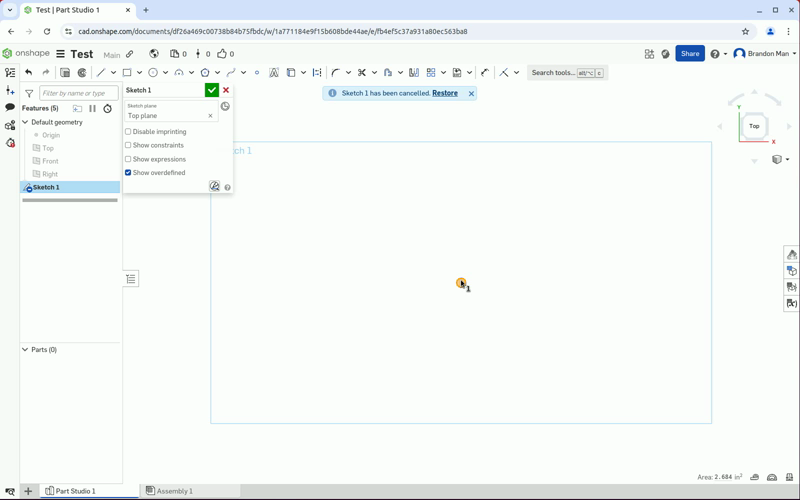
mouse_move(73, 352)
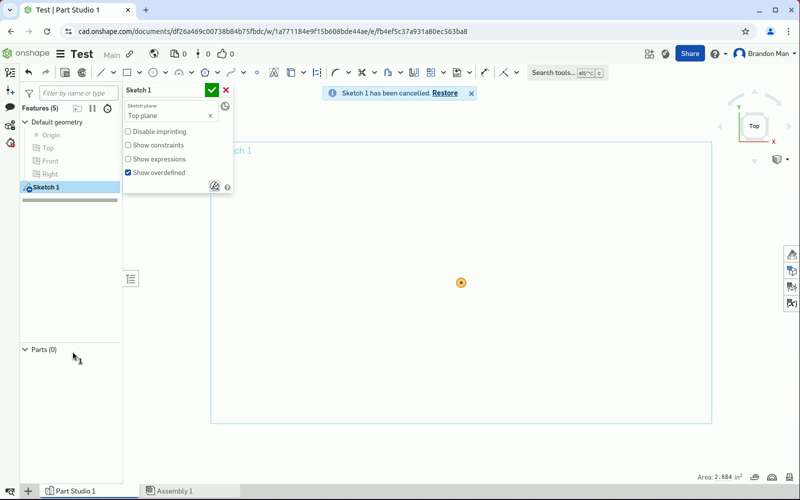
key(shift+y)
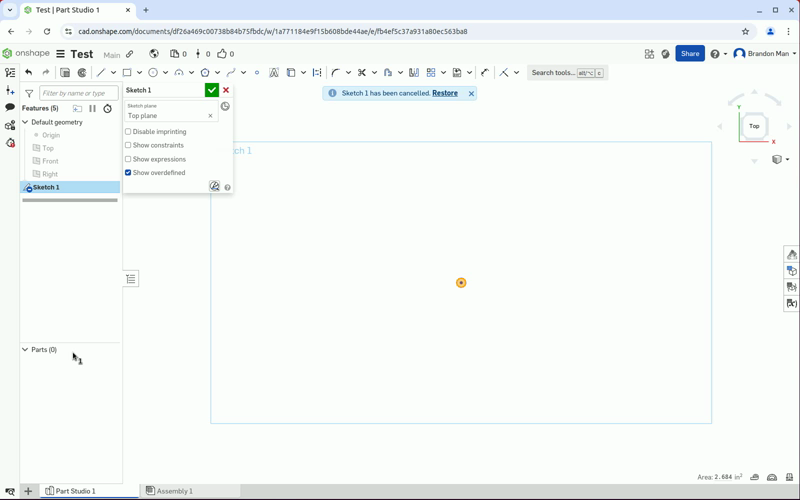
key(shift+e)
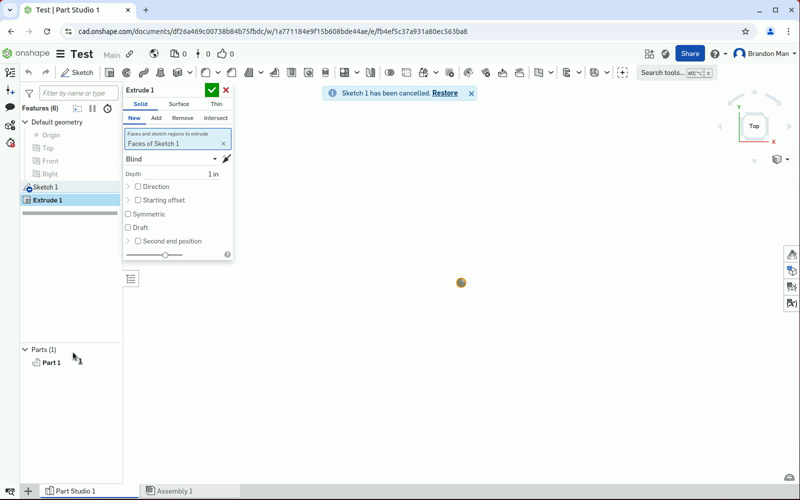
mouse_move(143, 106)
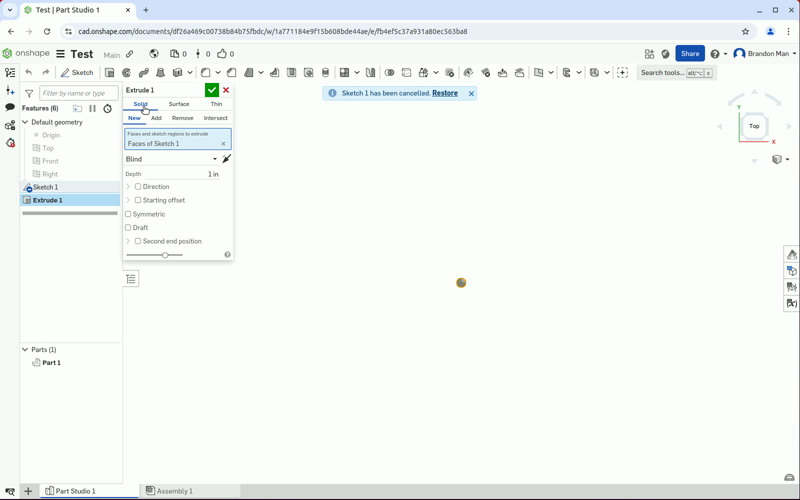
click(143, 106)
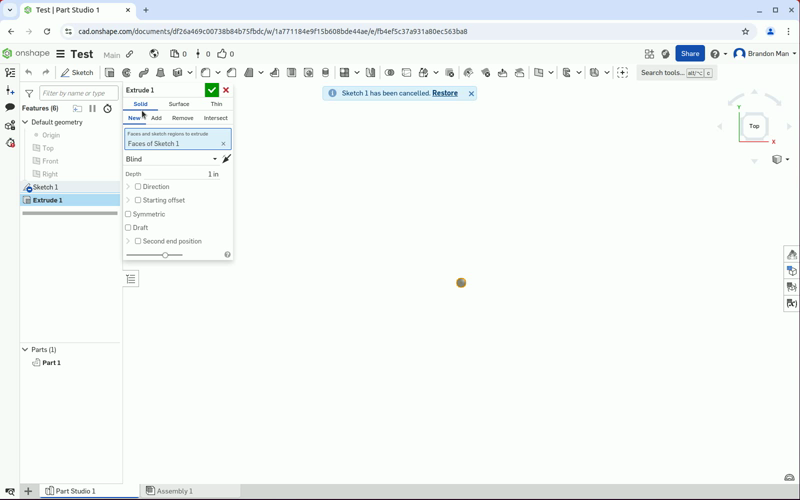
mouse_move(137, 120)
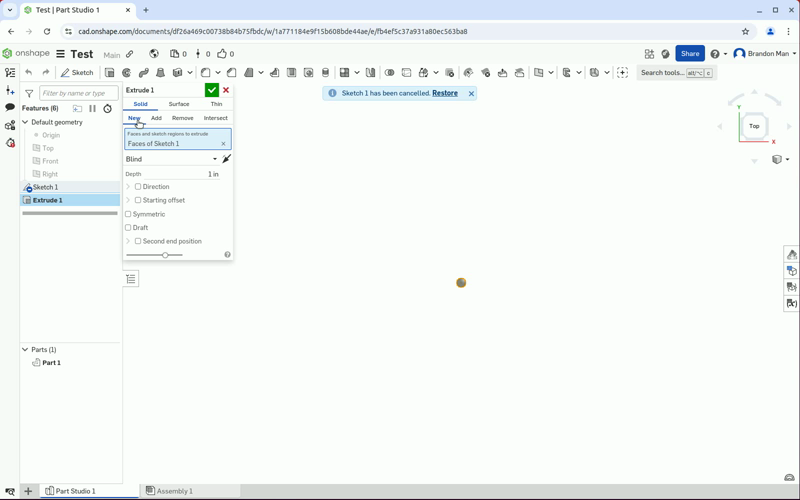
click(137, 120)
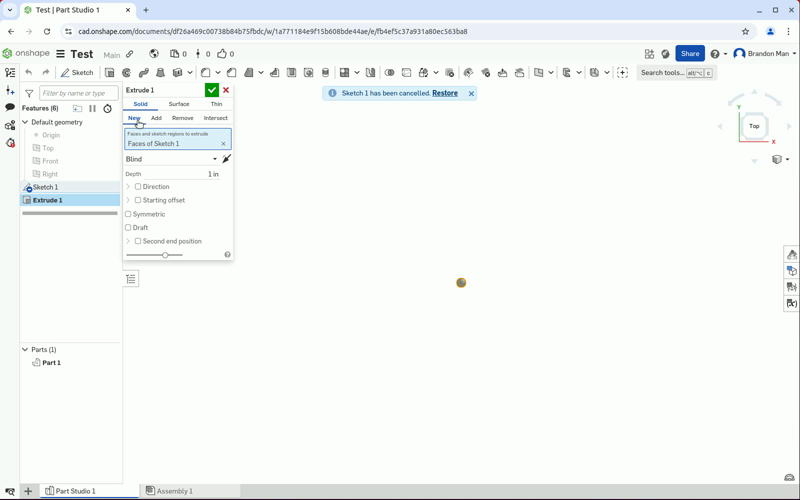
key(tab, 4)
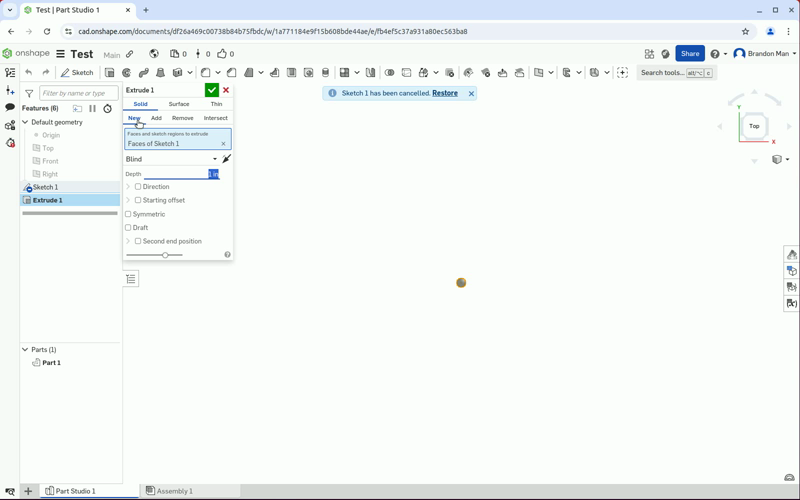
text(21.664)
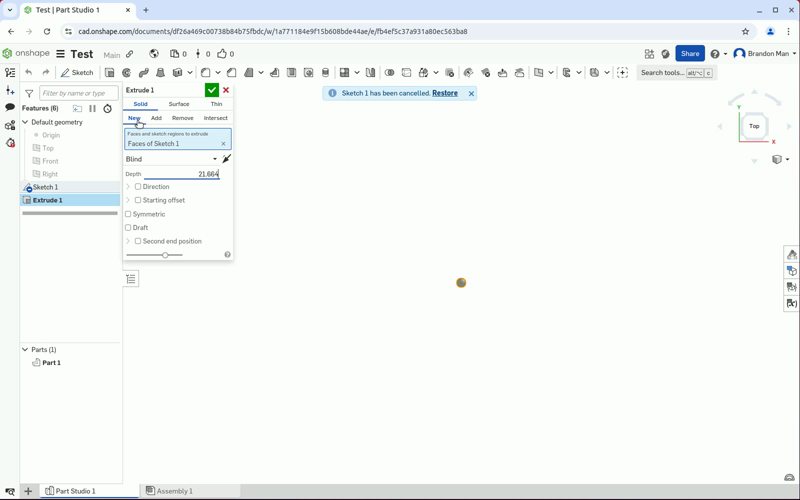
key(enter)
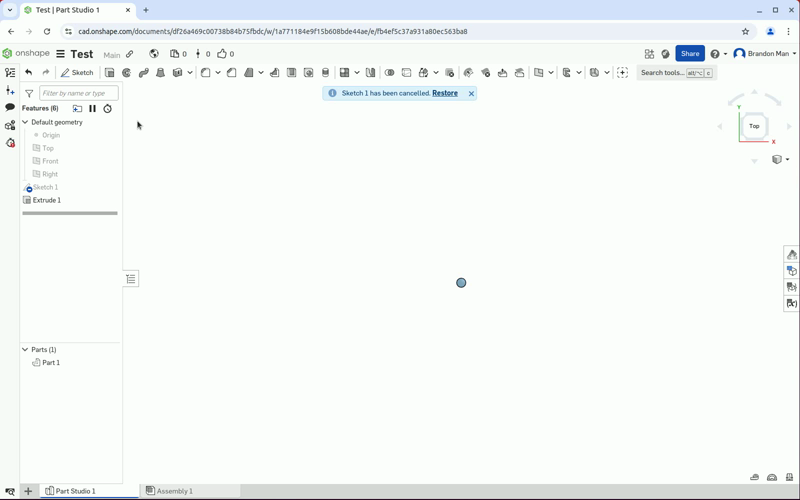
key(shift+h)
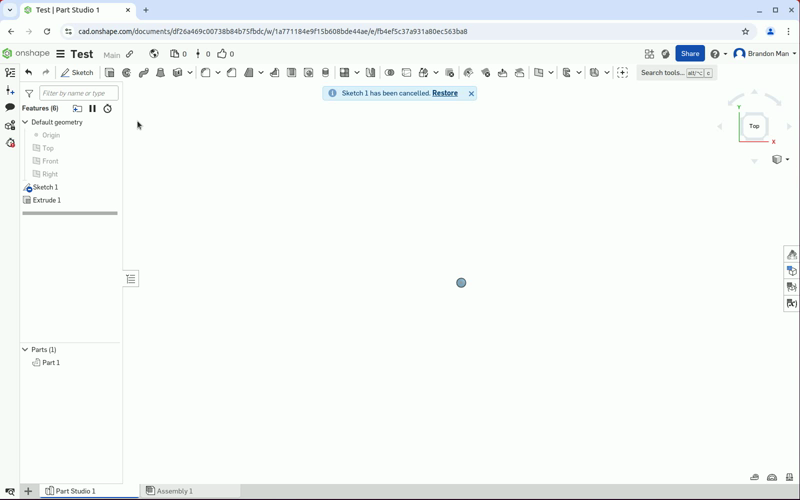
key(shift+h)
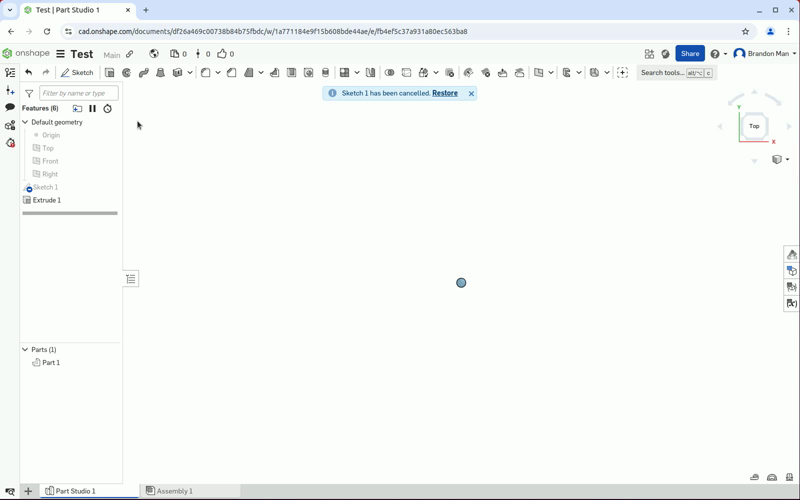
mouse_move(73, 189)
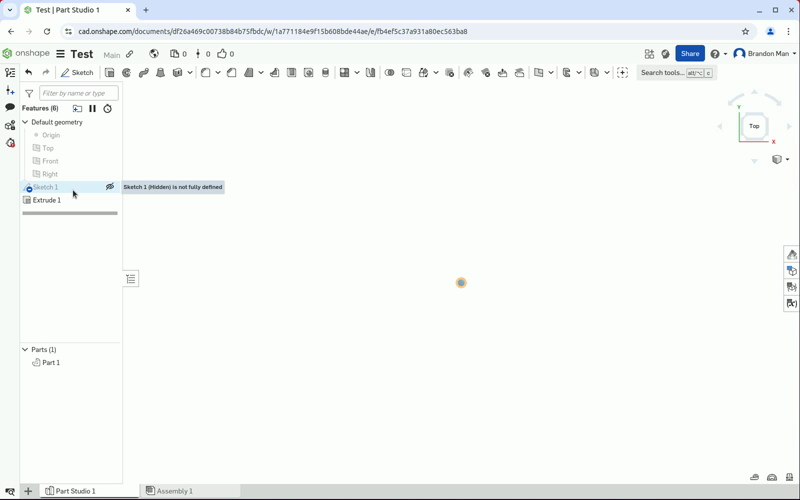
click(73, 189)
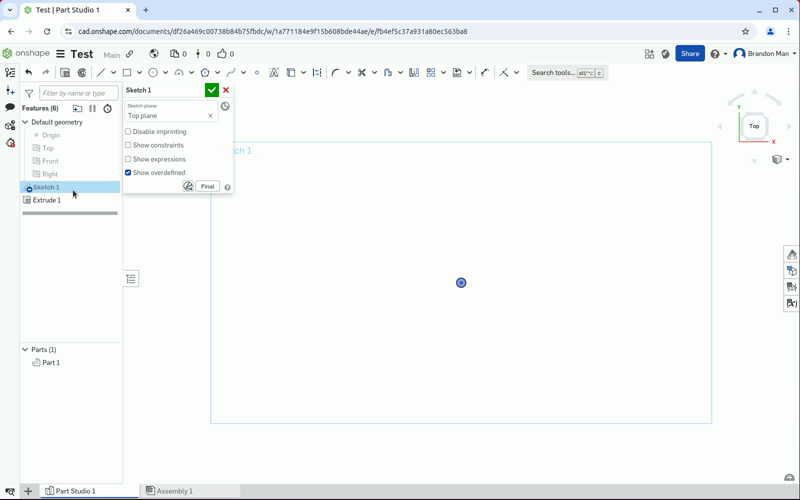
mouse_move(229, 92)
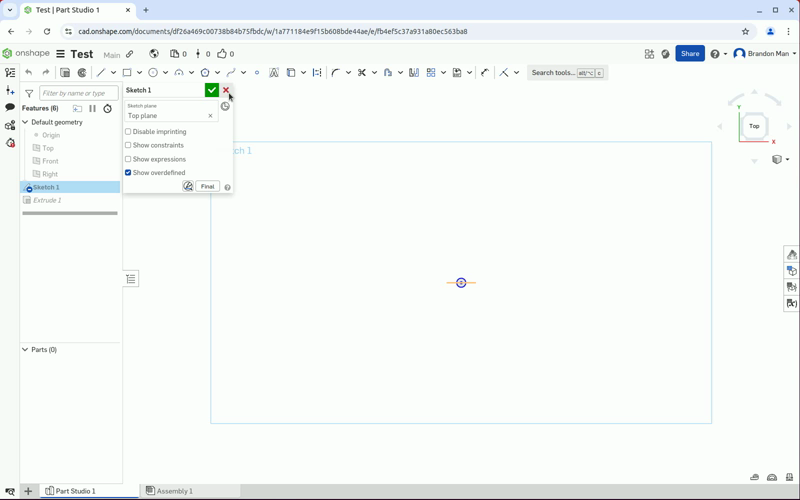
click(229, 92)
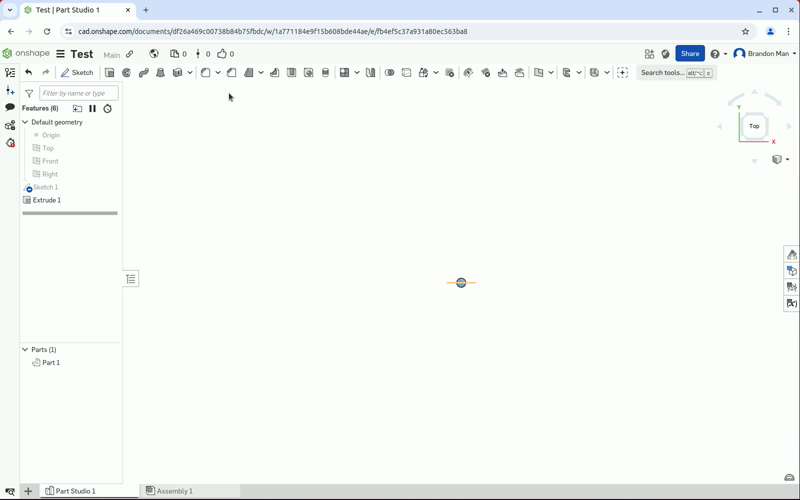
mouse_move(541, 75)
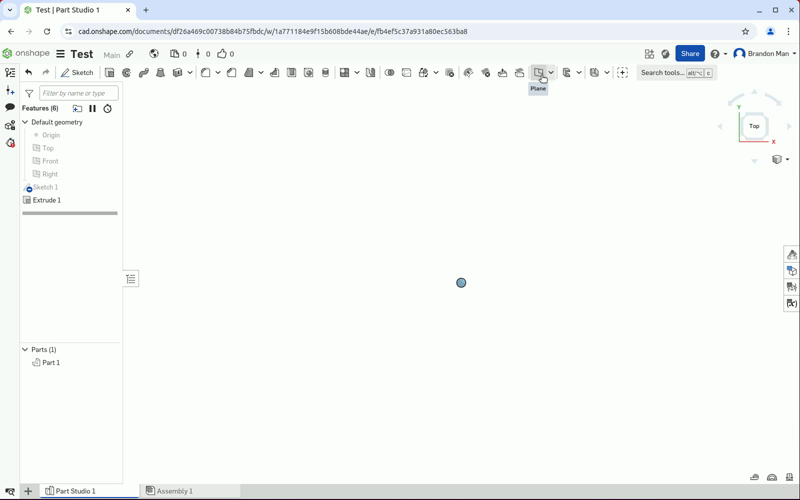
click(541, 75)
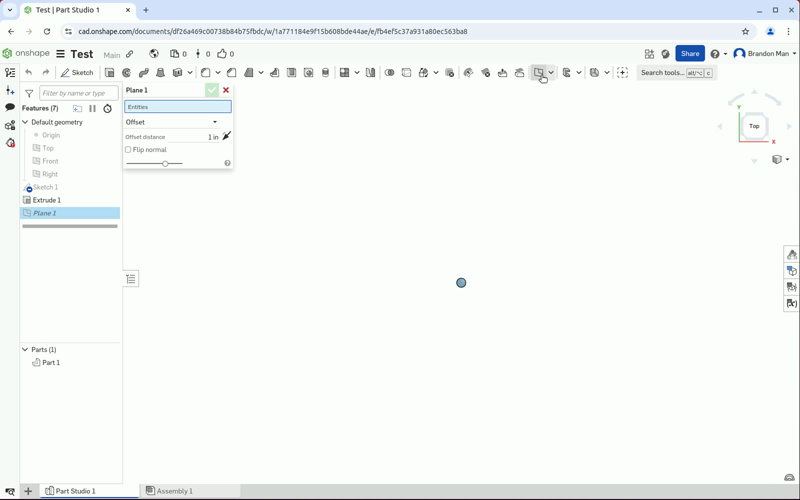
mouse_move(73, 150)
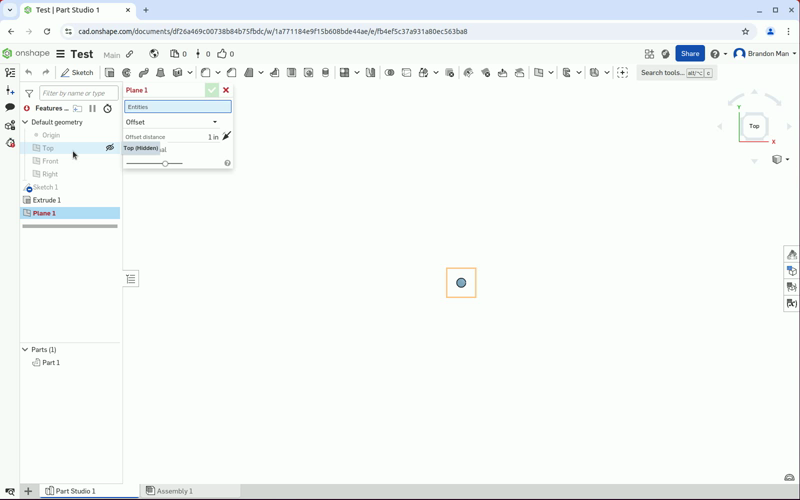
click(73, 150)
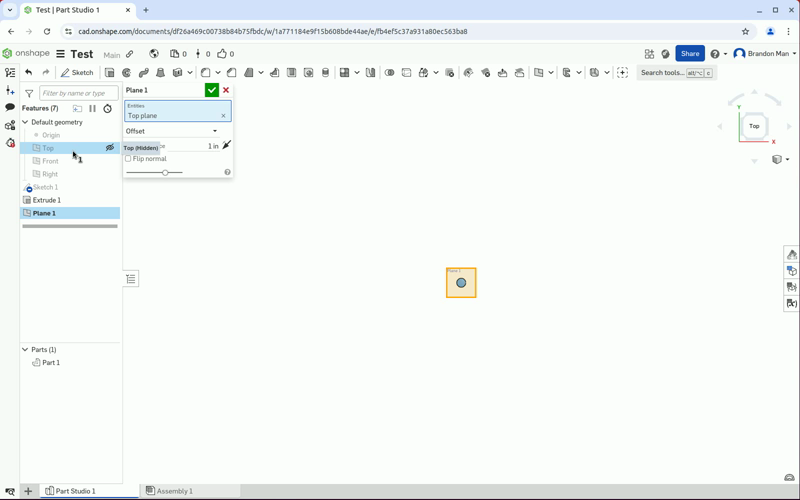
key(tab, 2)
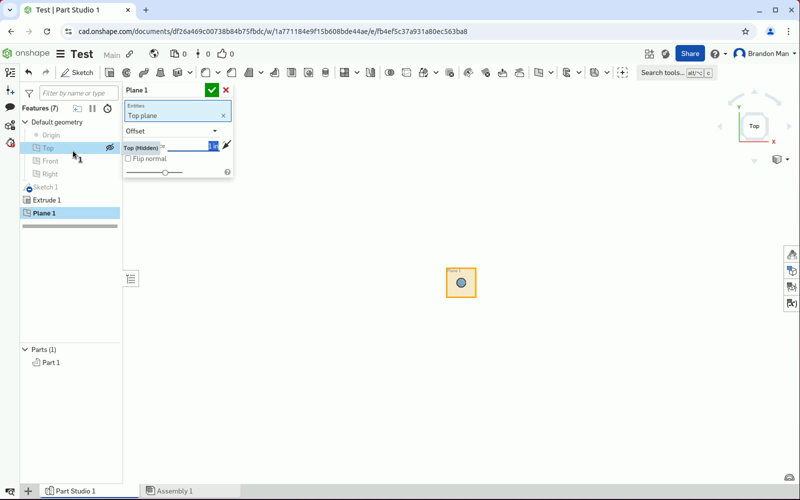
text(21.66)
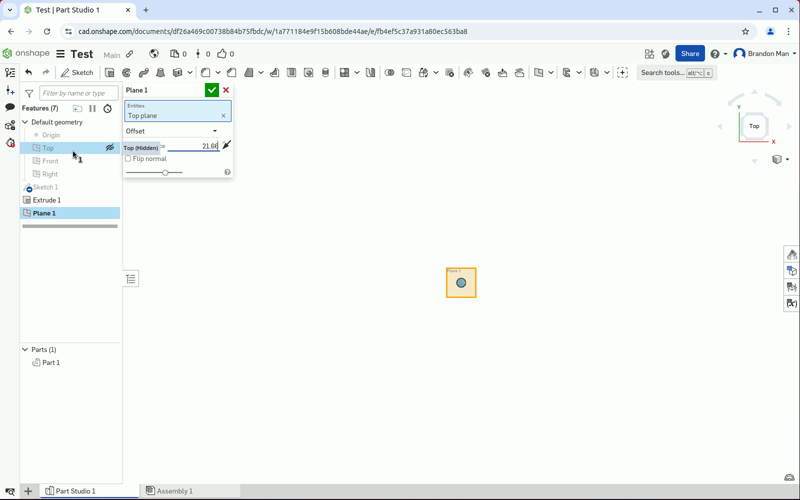
key(enter, 2)
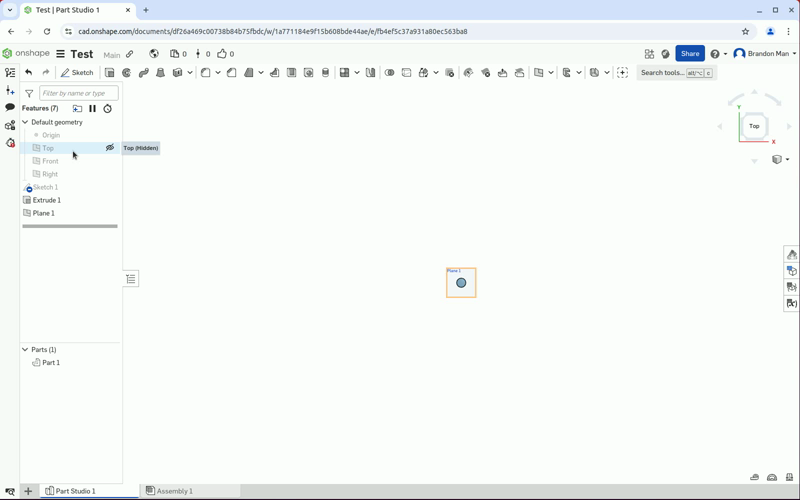
key(shift+s)
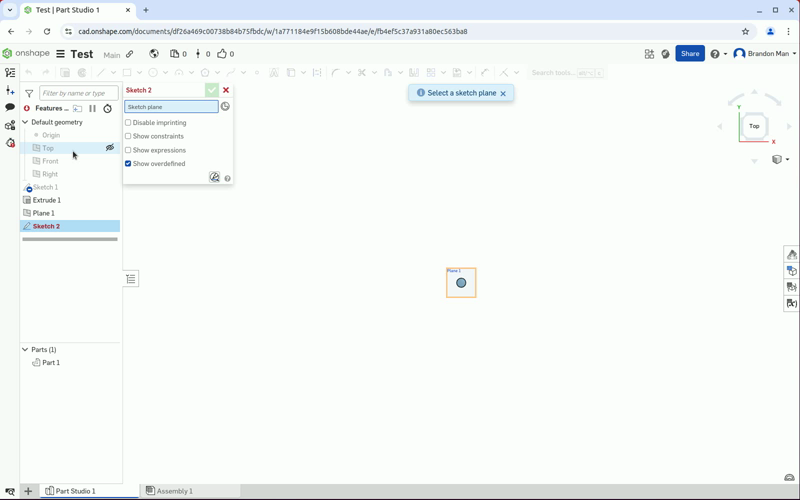
mouse_move(73, 215)
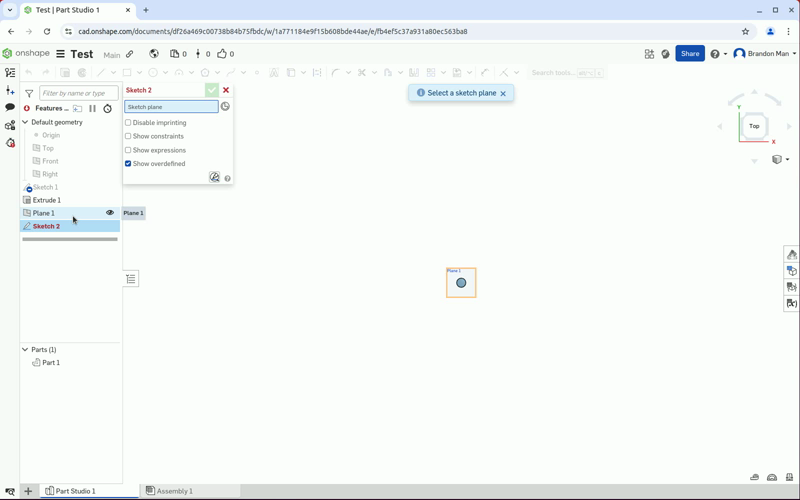
click(73, 215)
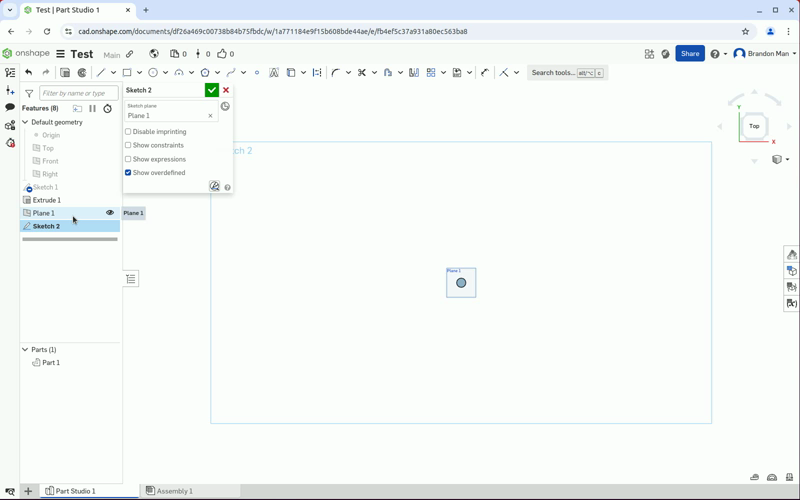
mouse_move(73, 352)
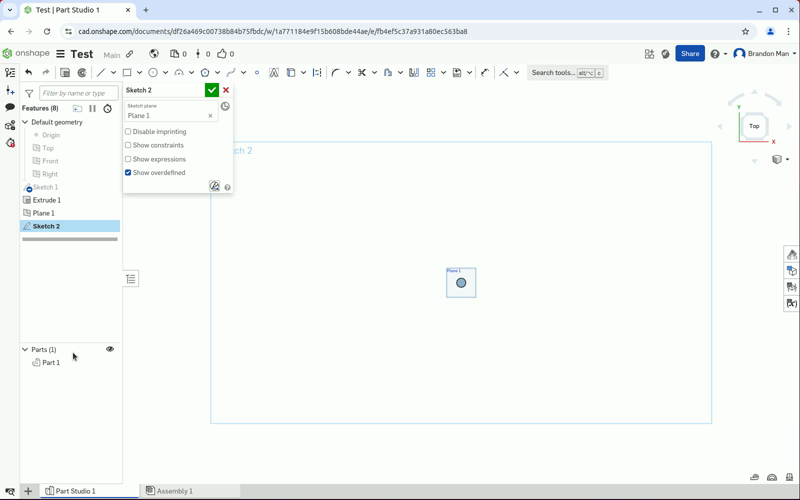
key(y)
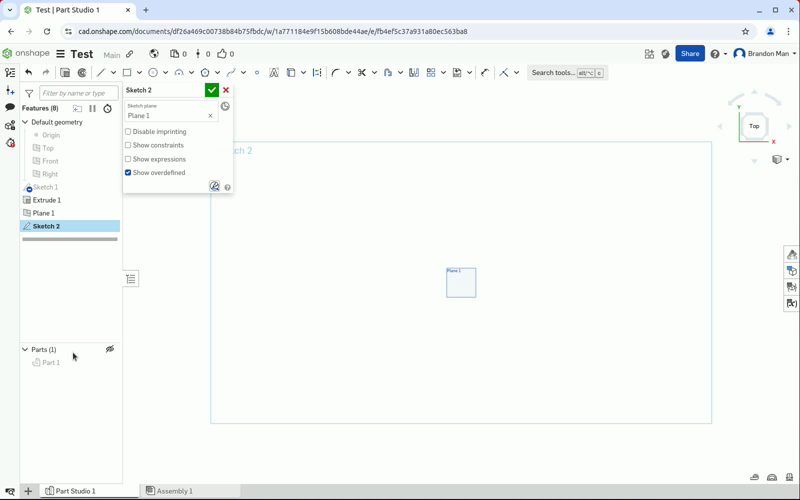
key(c)
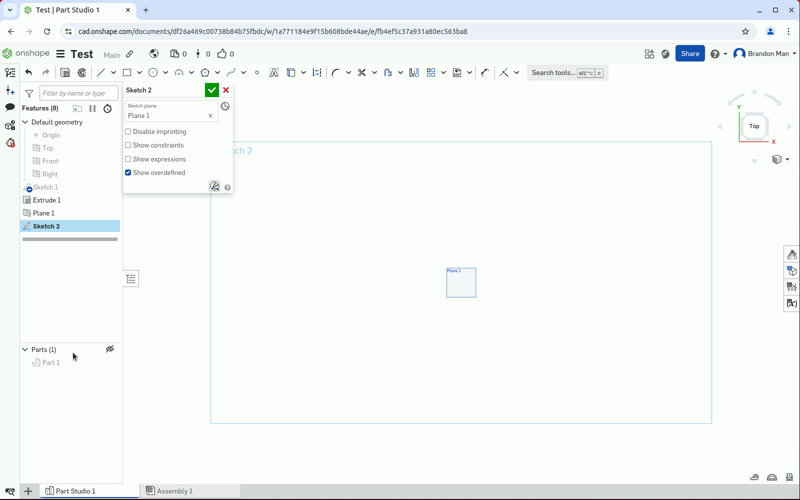
key_down(shift)
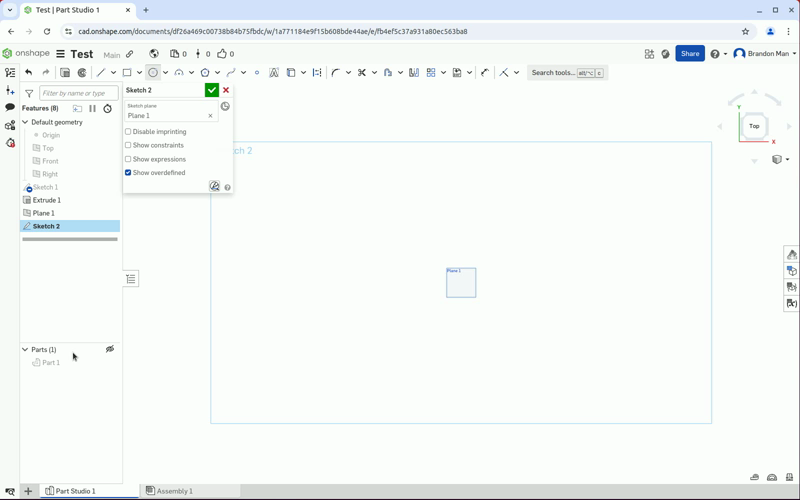
mouse_move(461, 282)
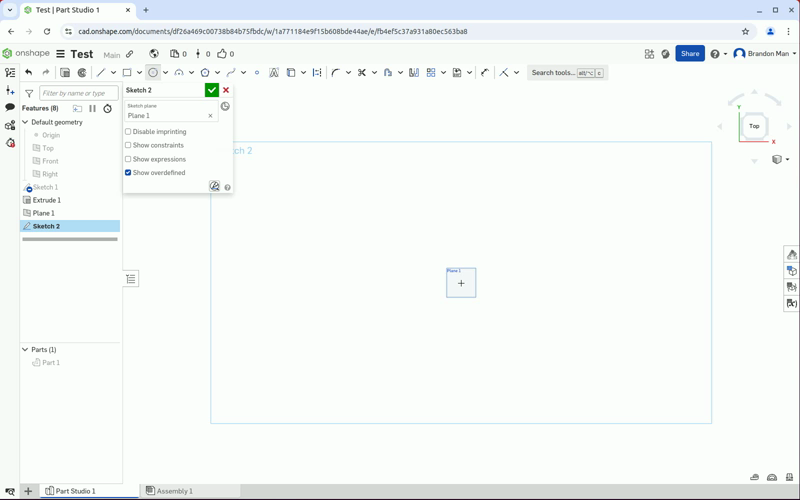
click(461, 282)
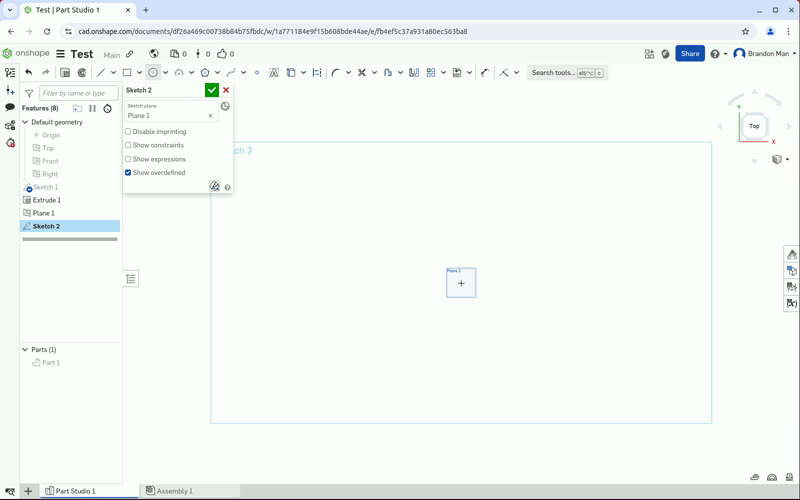
key_up(shift)
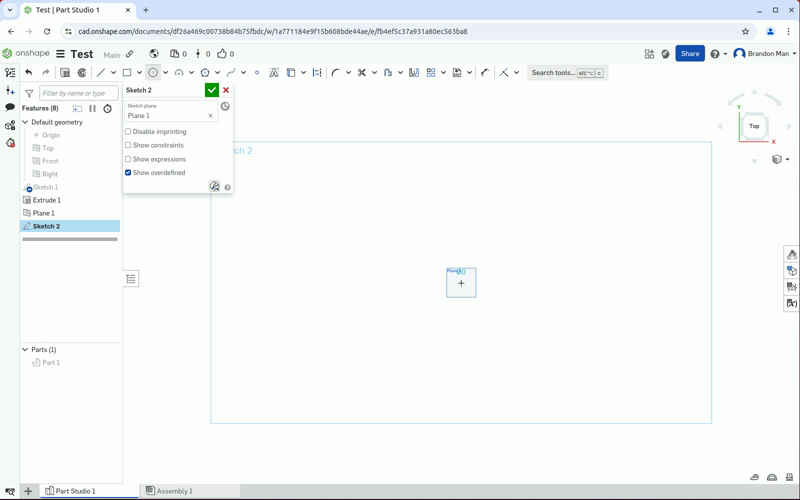
mouse_move(464, 282)
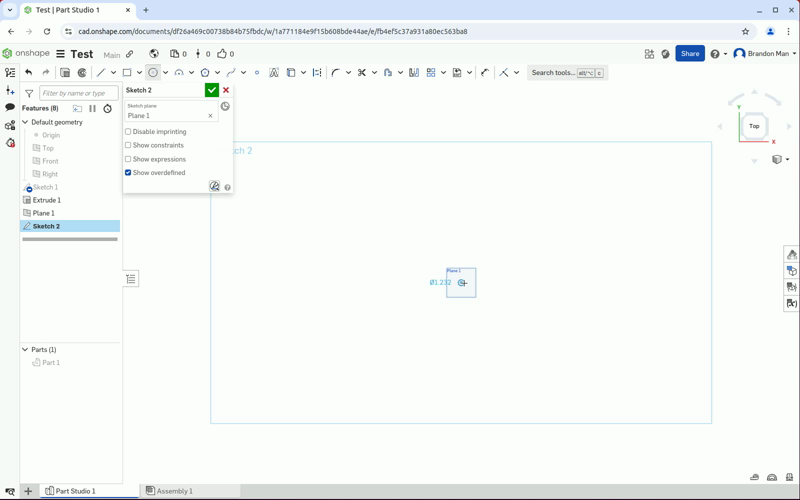
click(464, 282)
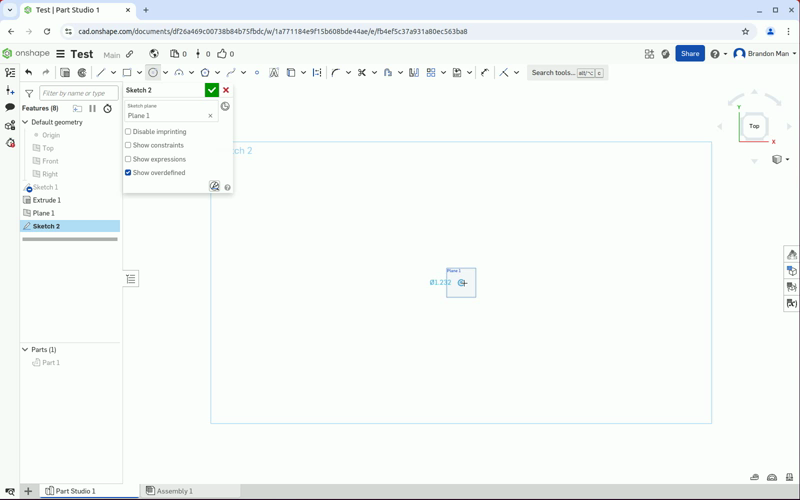
key(esc)
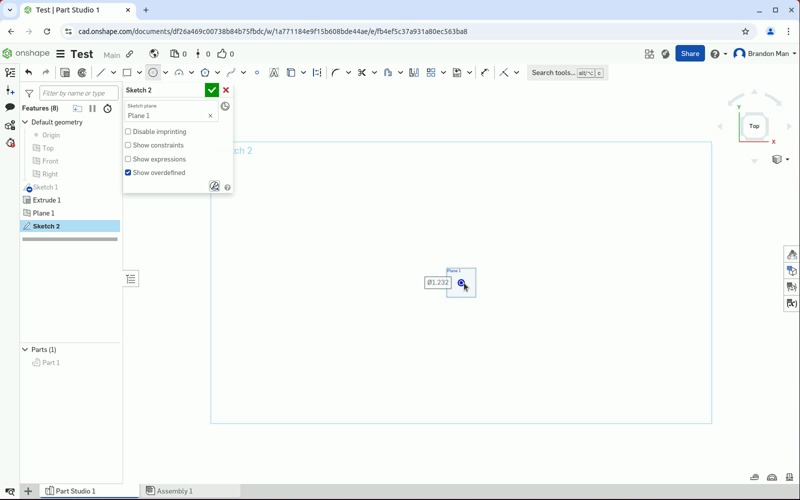
mouse_move(460, 285)
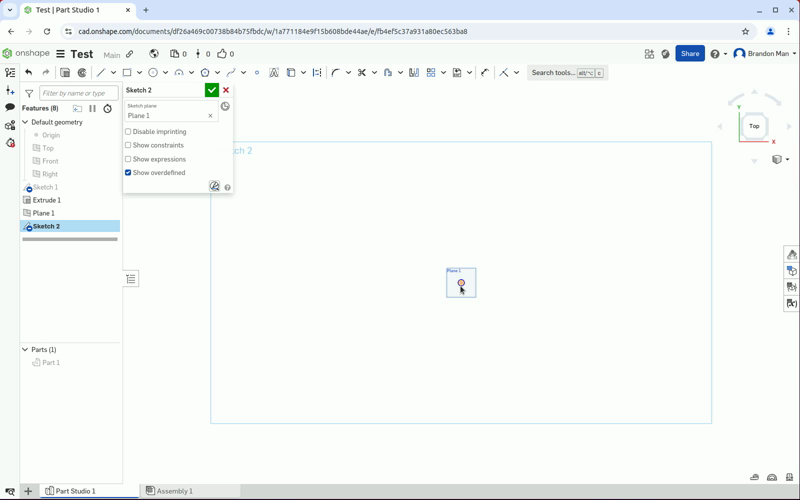
scroll(6)
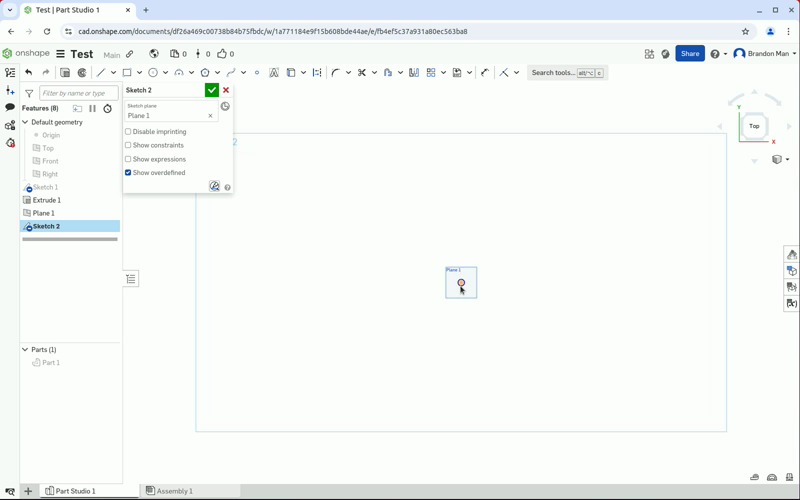
scroll(6)
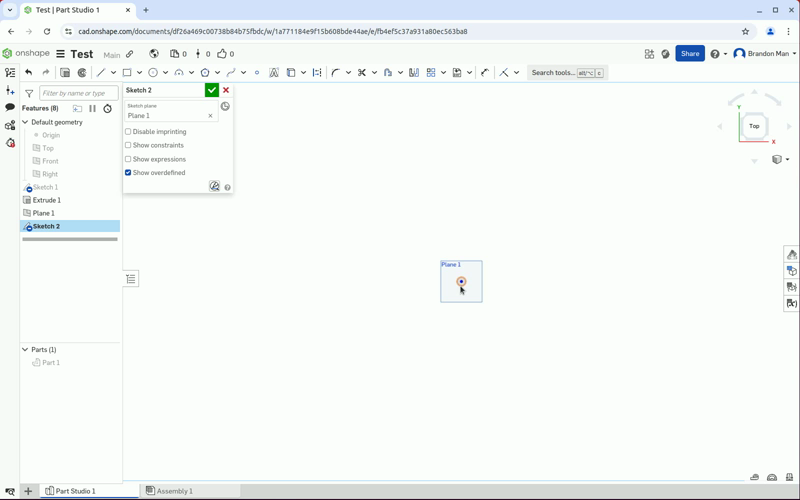
scroll(6)
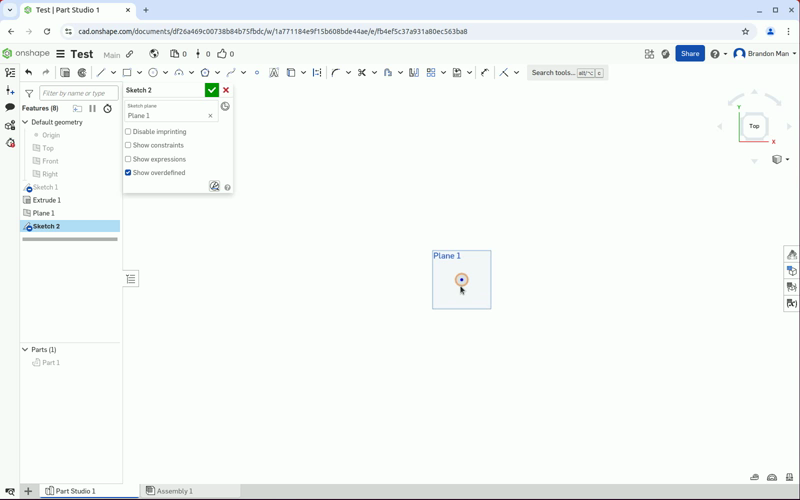
scroll(6)
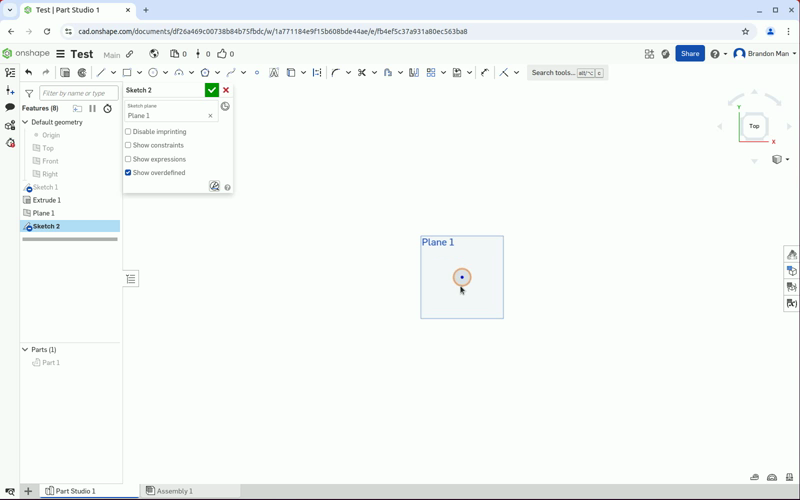
scroll(6)
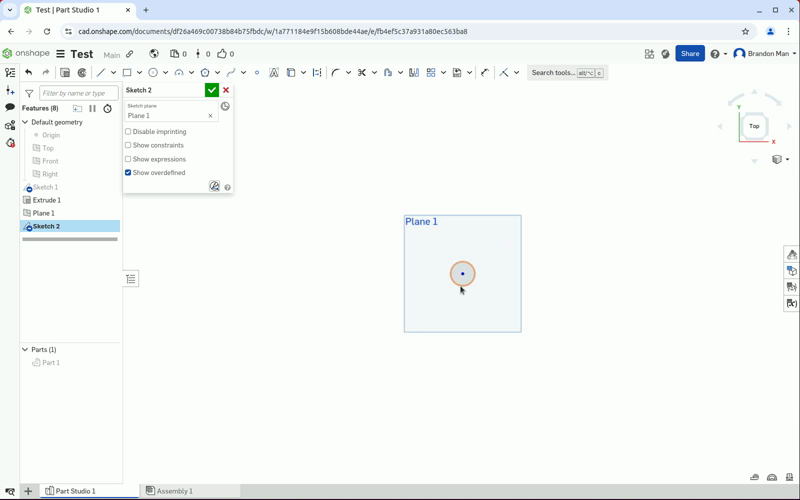
scroll(6)
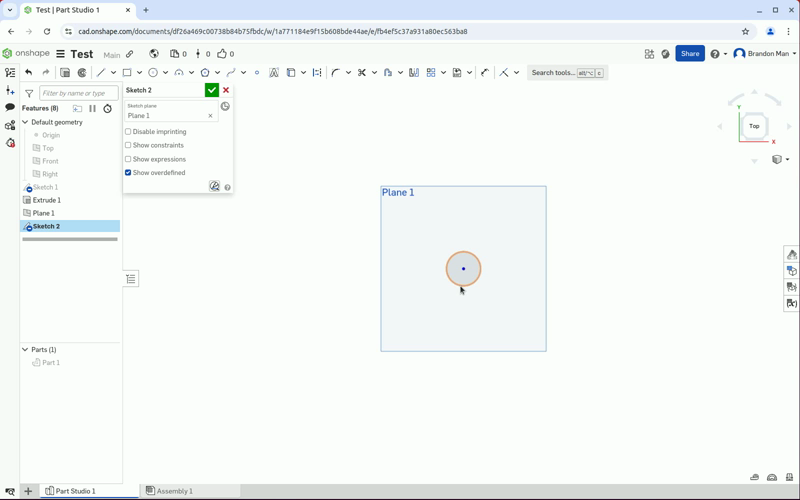
scroll(6)
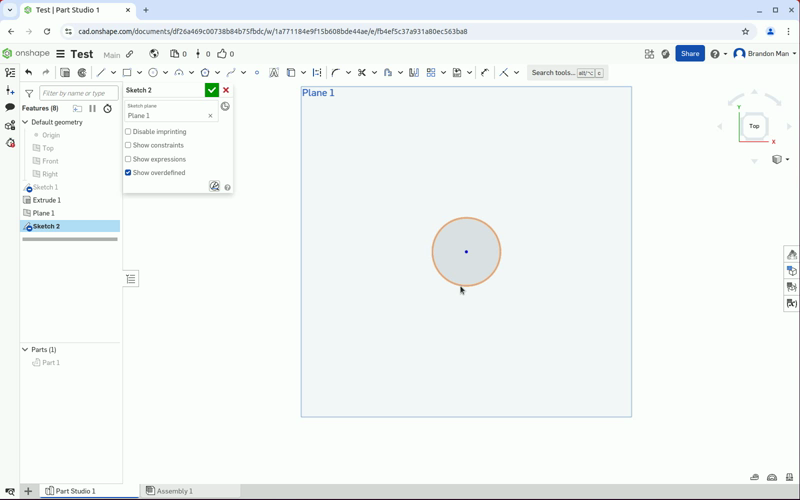
click(460, 285)
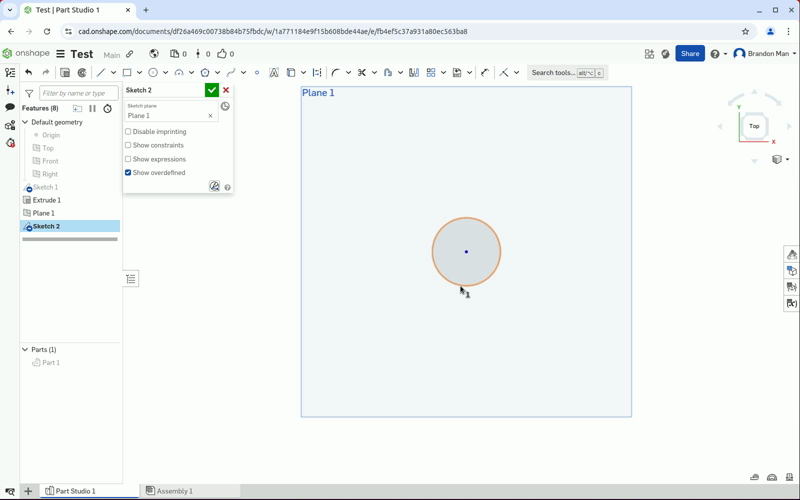
scroll(-6)
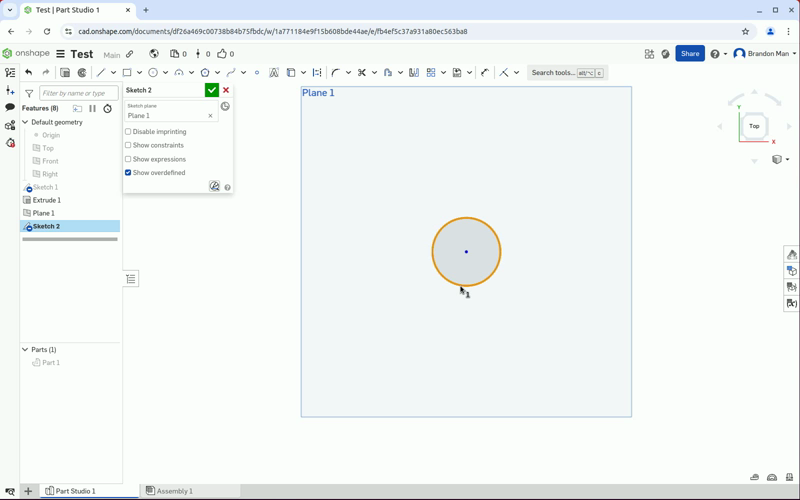
scroll(-6)
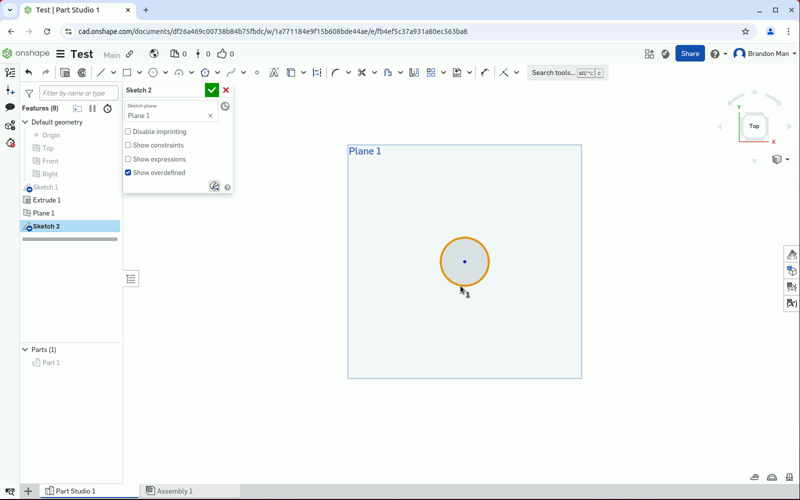
scroll(-6)
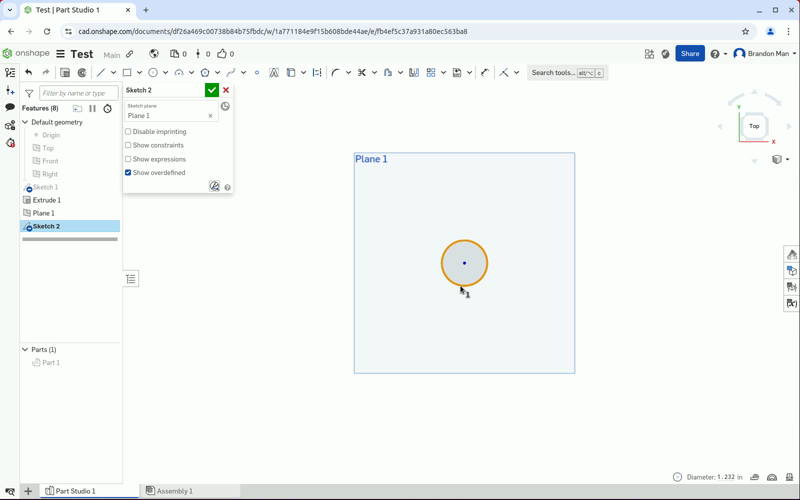
scroll(-6)
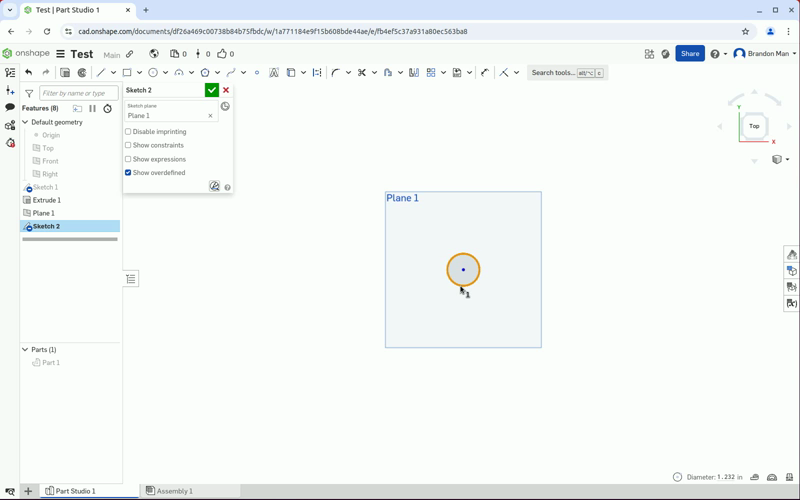
scroll(-6)
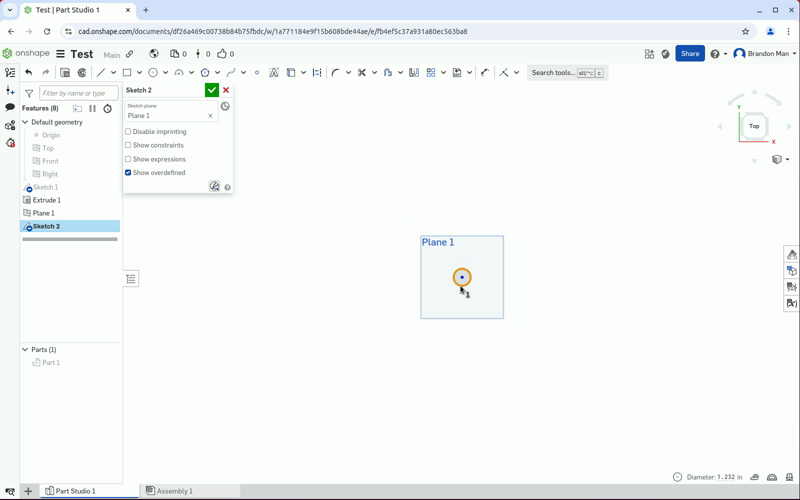
scroll(-6)
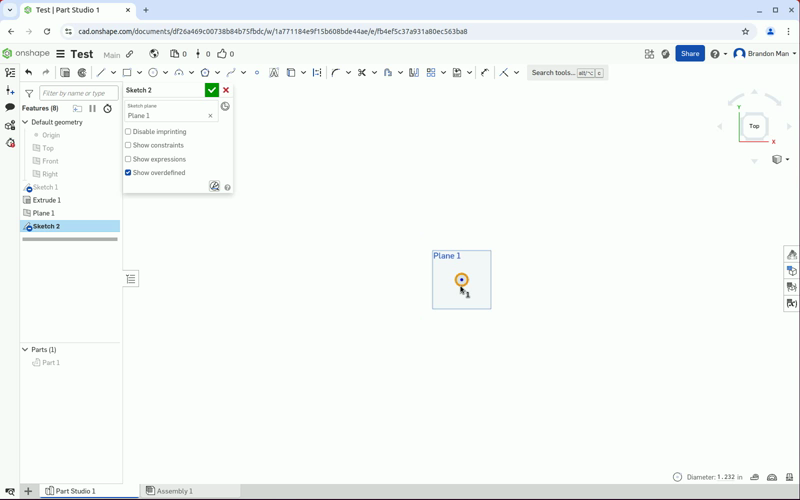
scroll(-6)
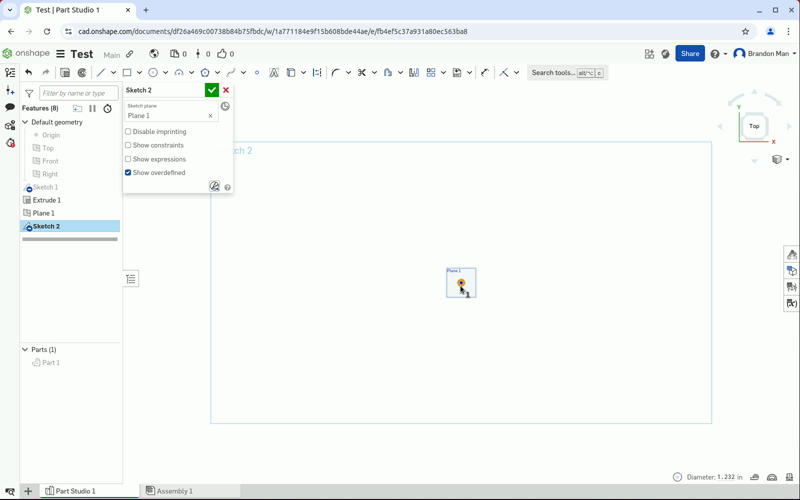
mouse_move(73, 352)
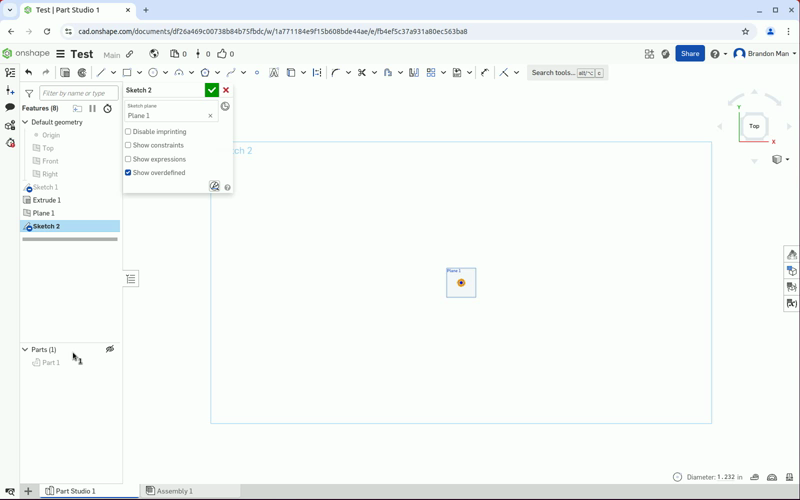
key(shift+y)
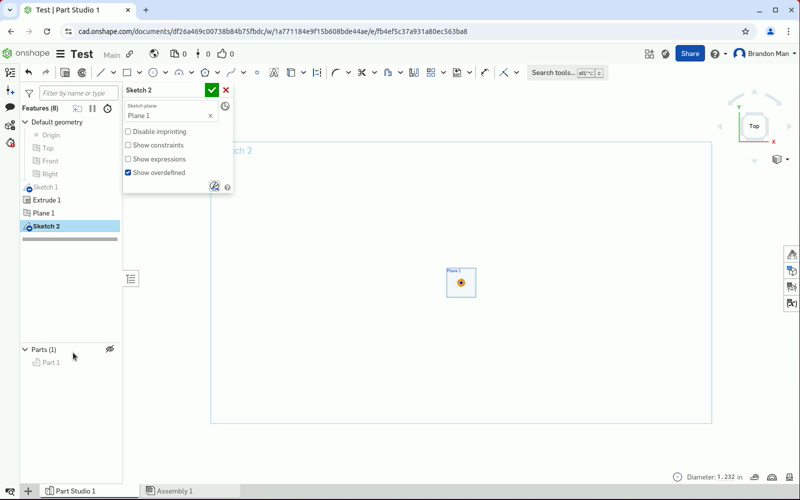
key(shift+e)
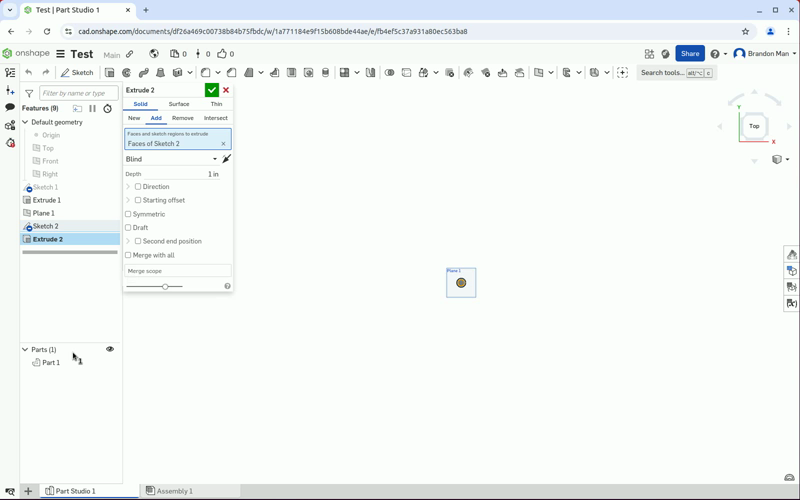
mouse_move(143, 106)
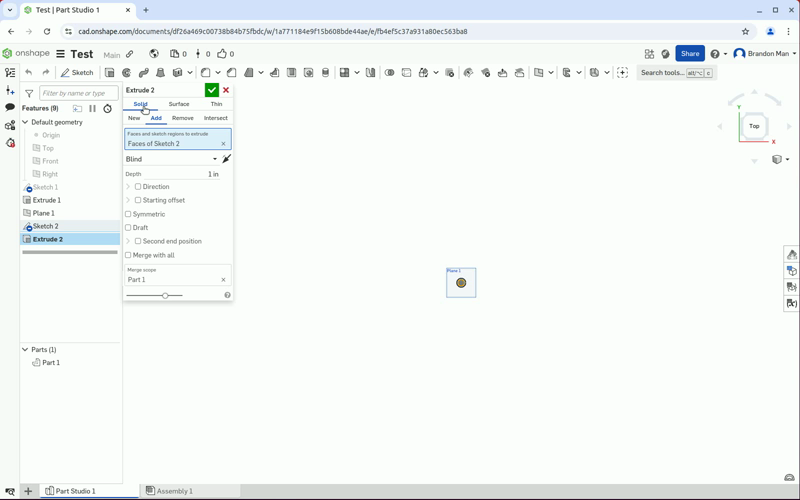
click(143, 106)
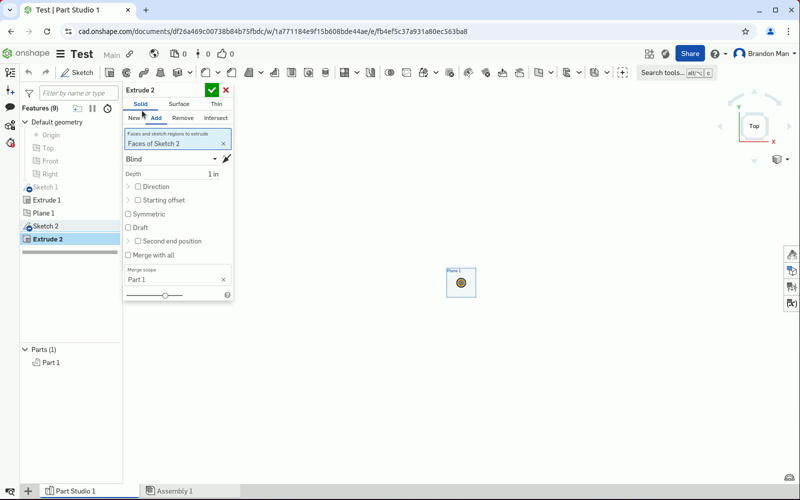
mouse_move(137, 120)
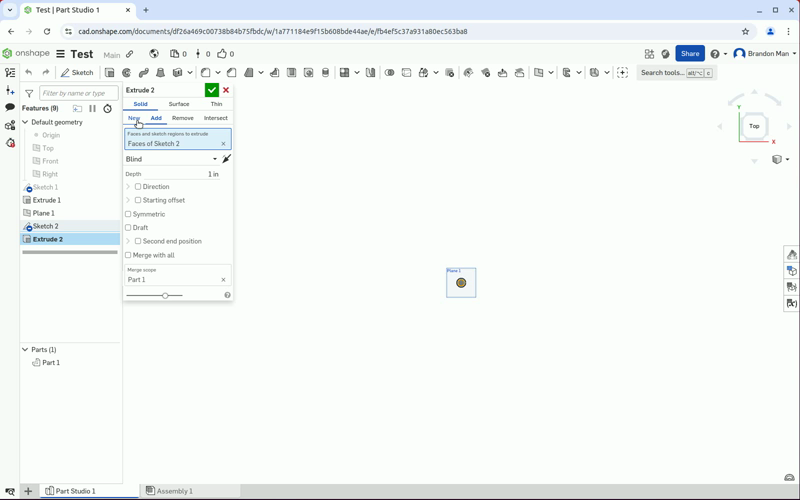
click(137, 120)
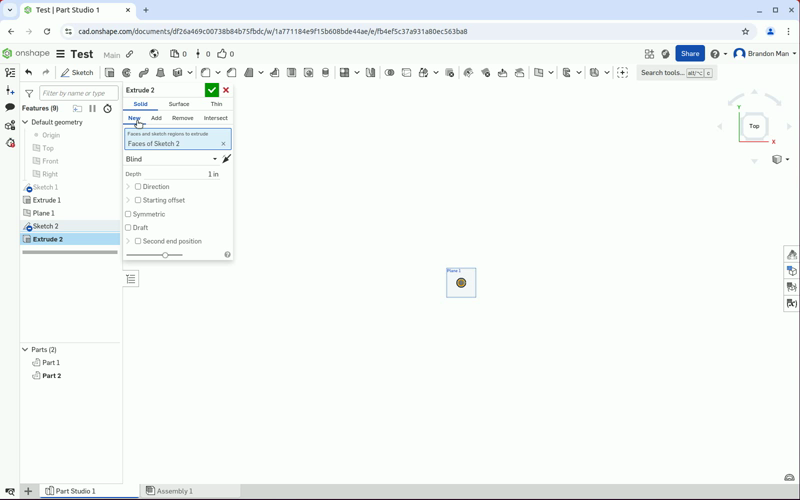
key(tab, 4)
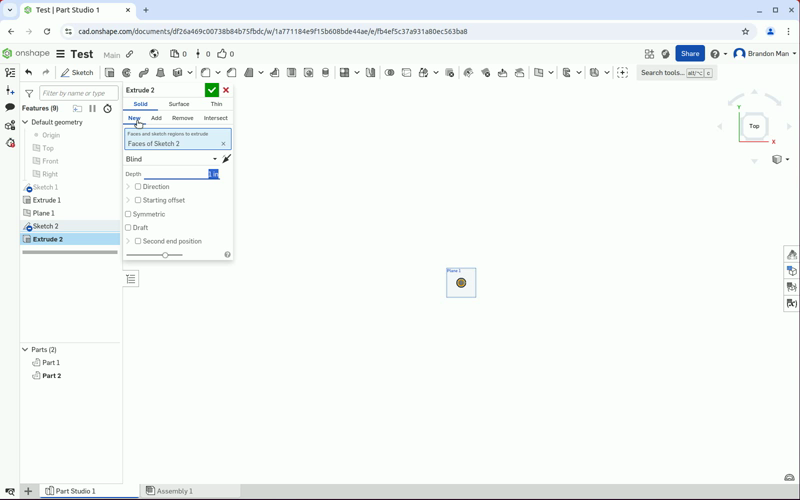
text(1.444)
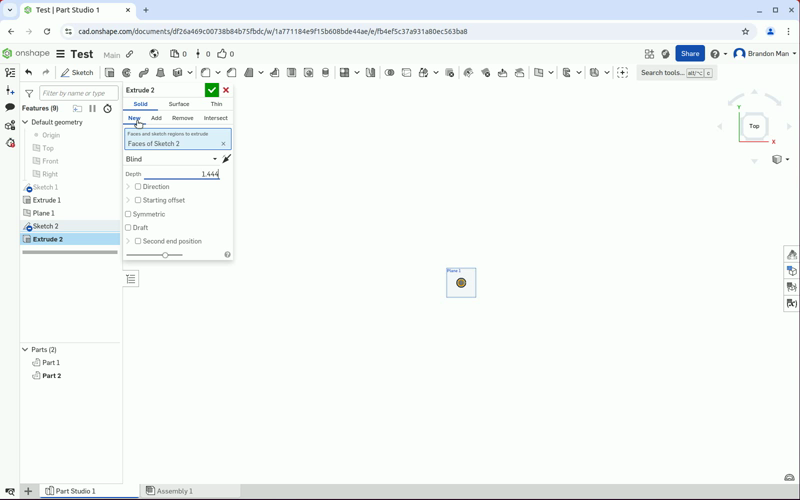
key(enter)
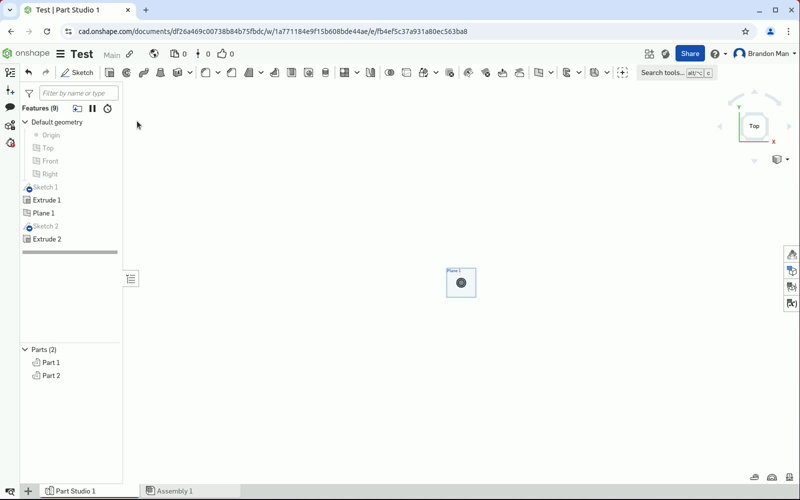
key(shift+h)
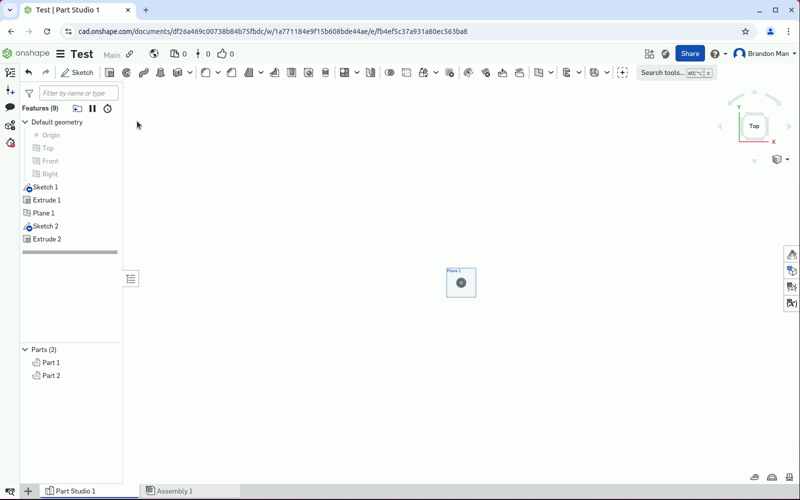
key(shift+h)
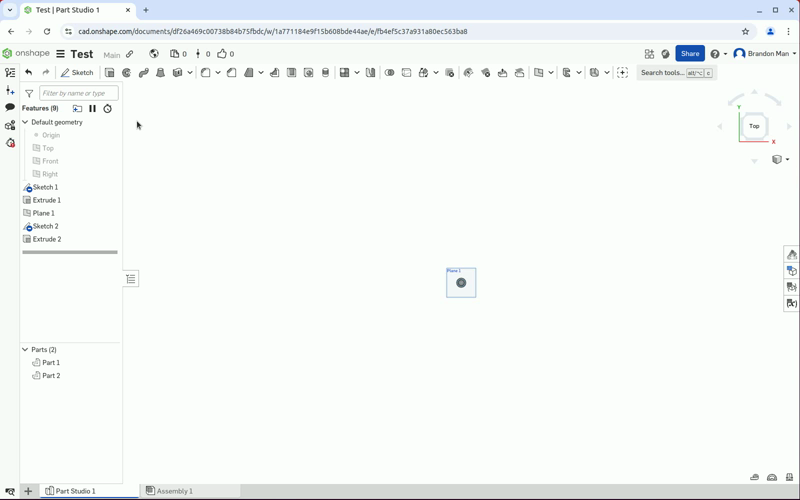
key(shift+7)
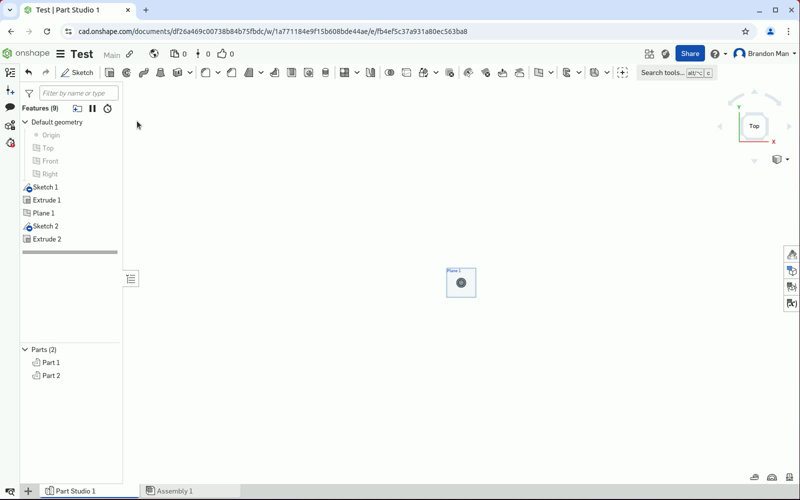
key(up, 3)
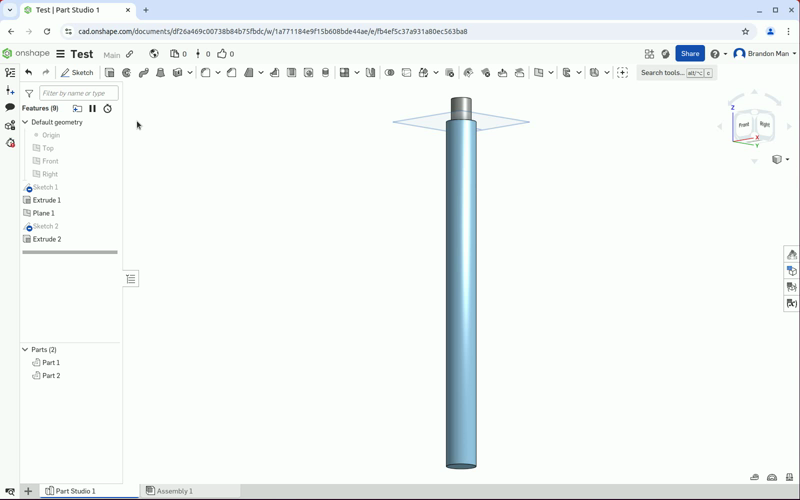
key(left, 3)
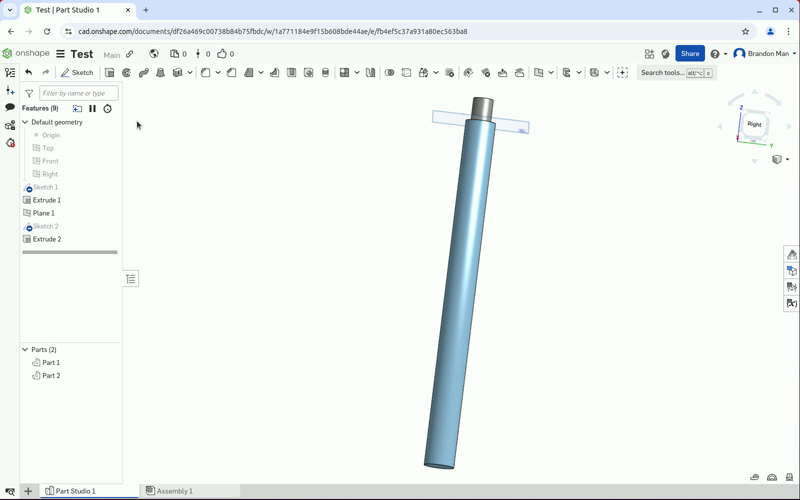
key(right, 3)
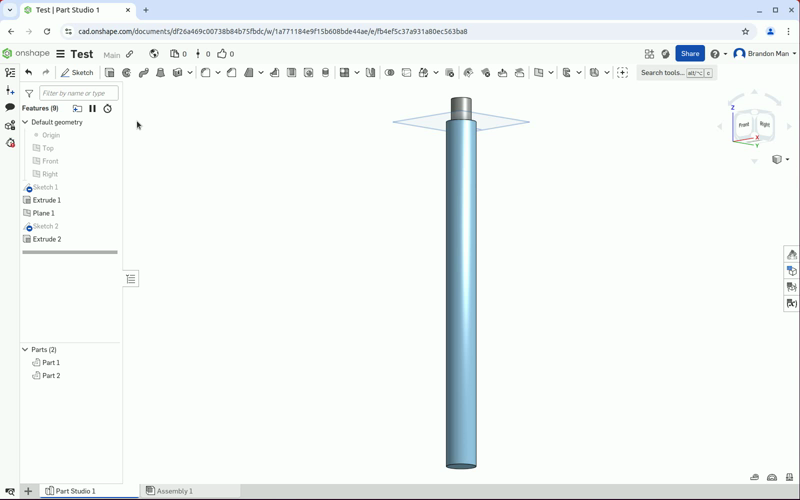
key(down, 3)
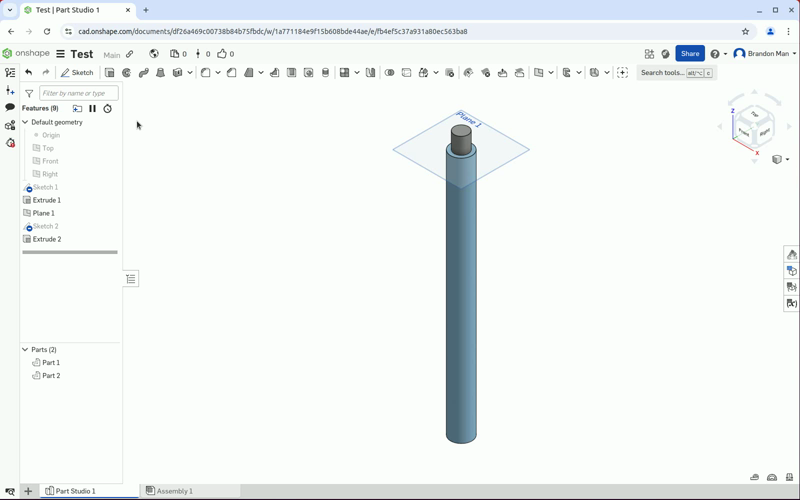
mouse_move(73, 189)
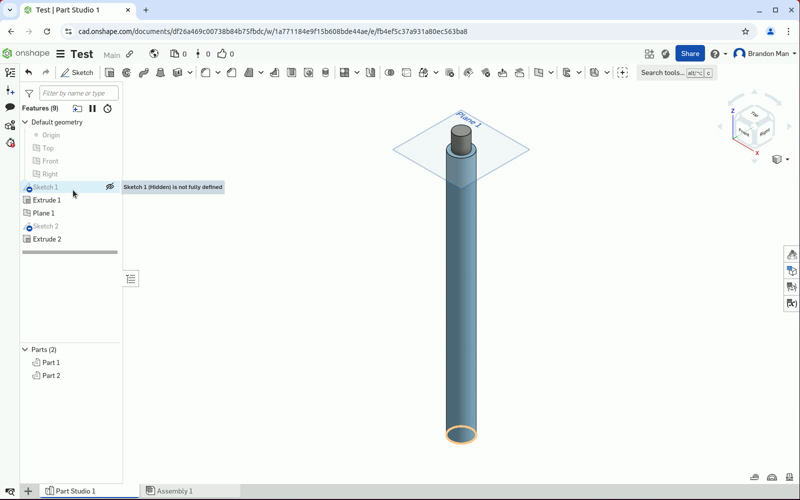
click(73, 189)